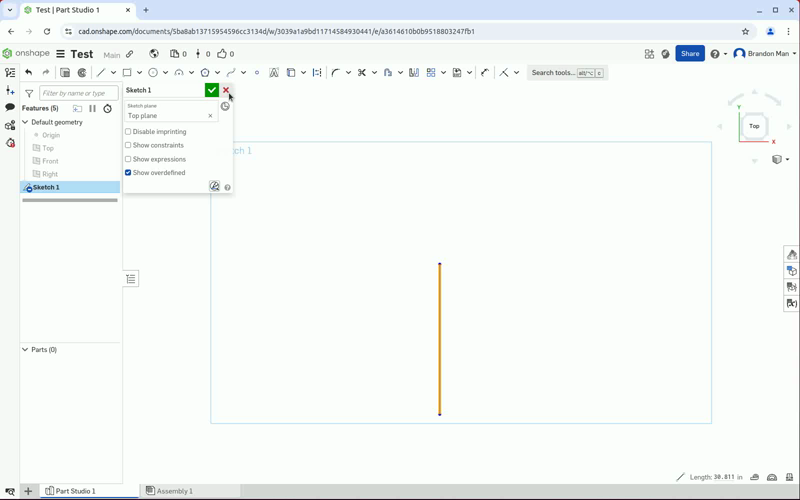
key(shift+h)
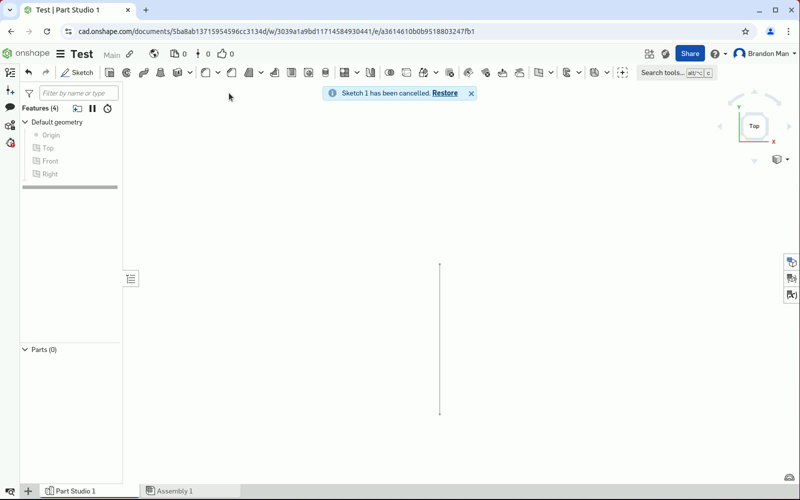
mouse_move(73, 352)
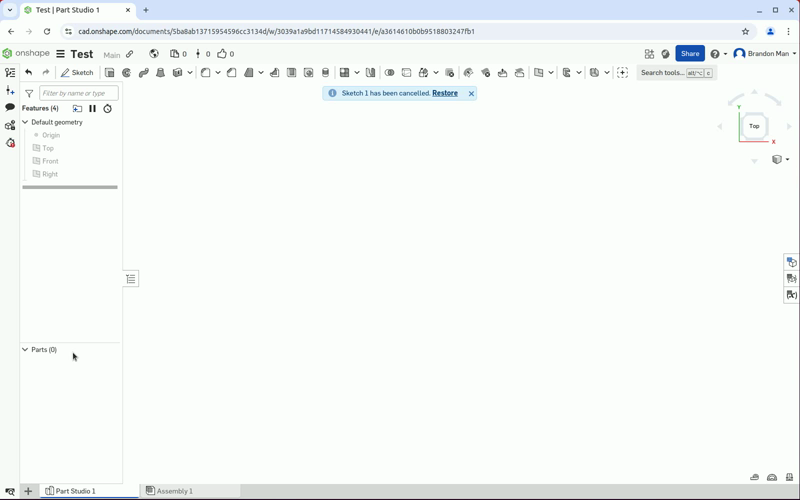
key(y)
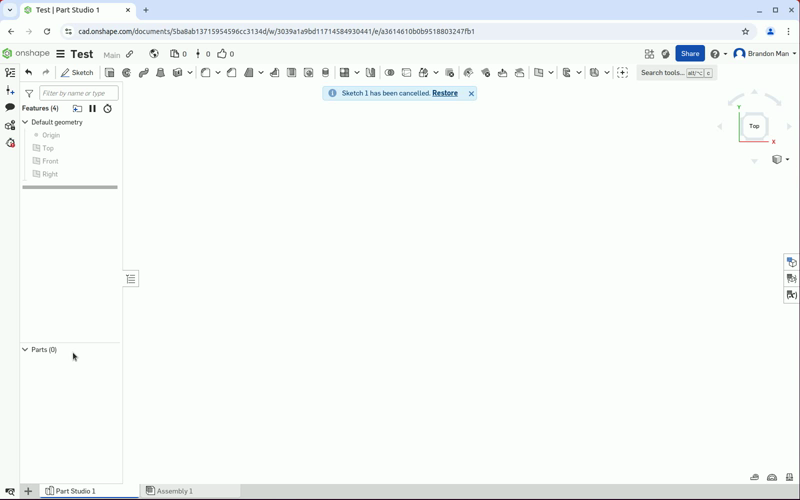
key(shift+p)
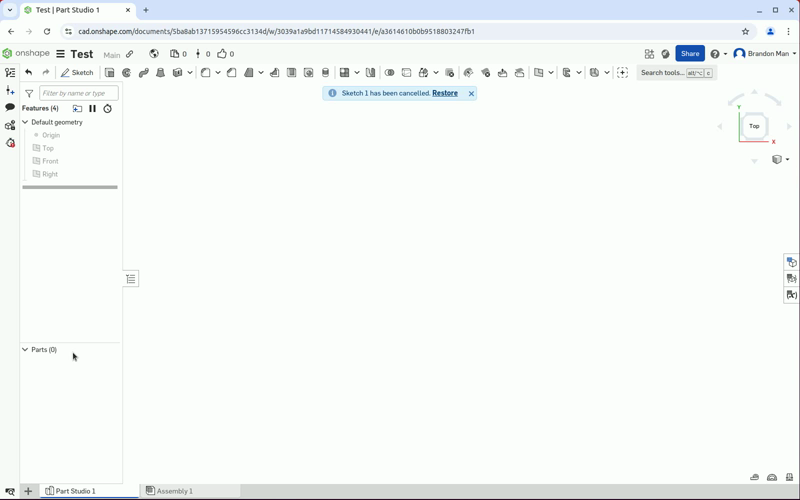
key(space)
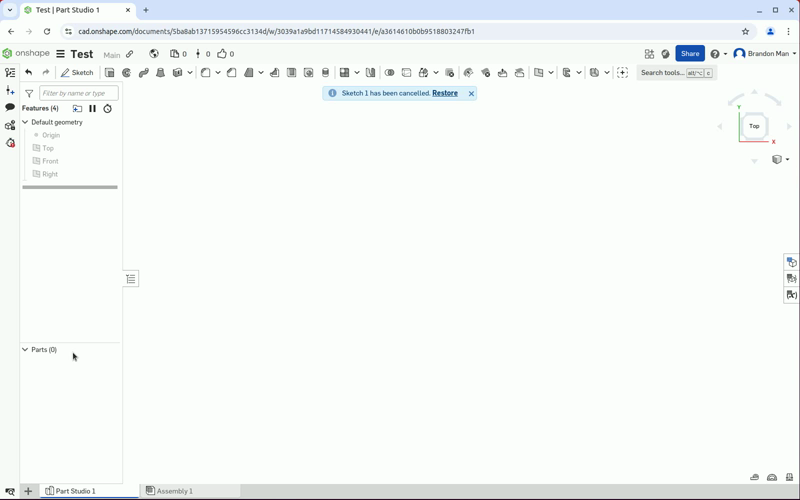
key_down(shift)
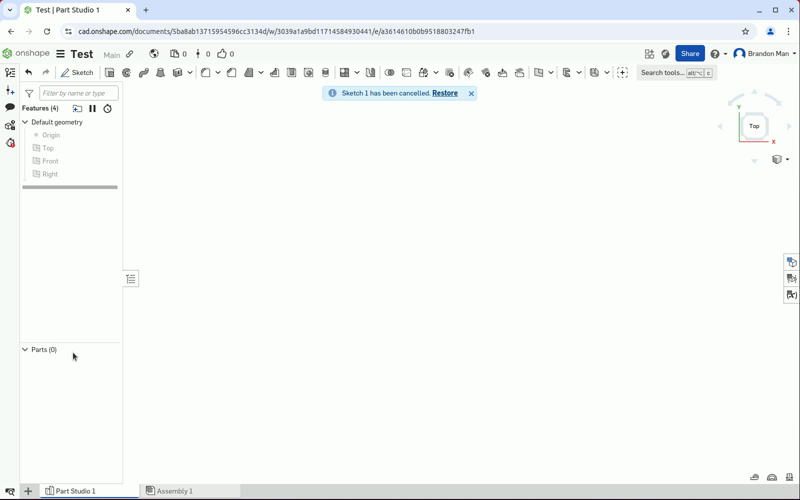
key(up)
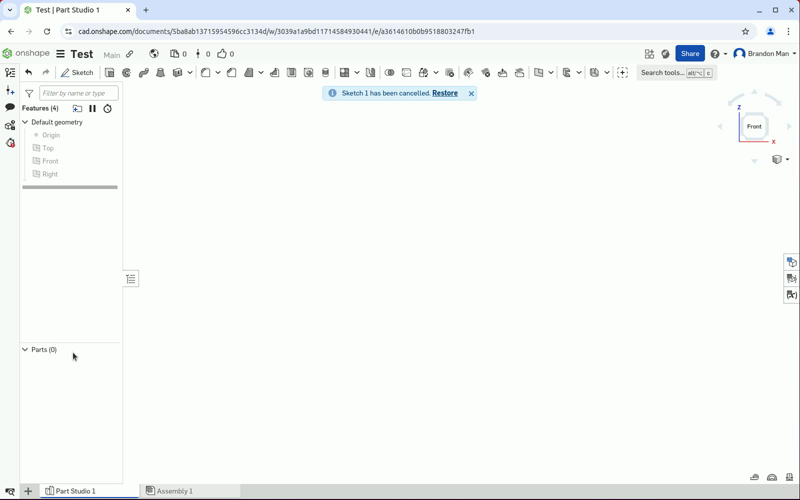
key_up(shift)
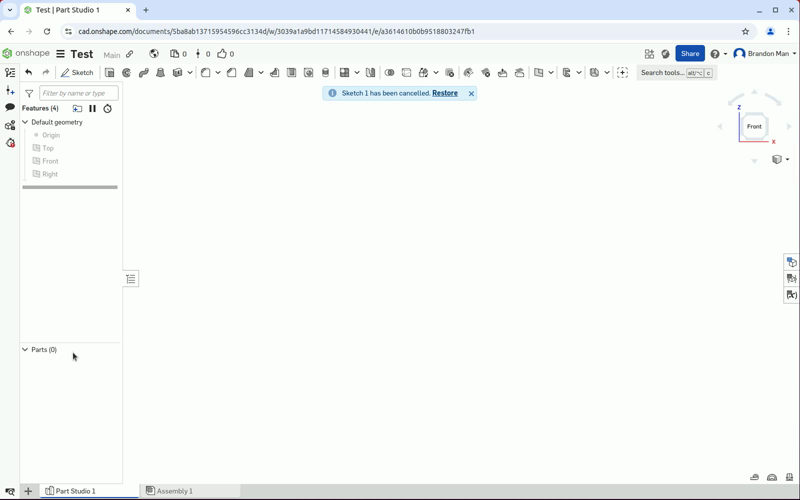
mouse_move(73, 352)
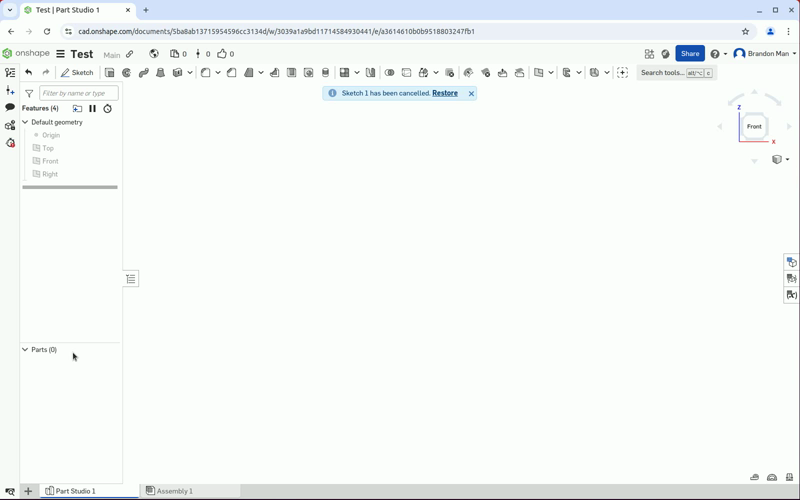
key(shift+y)
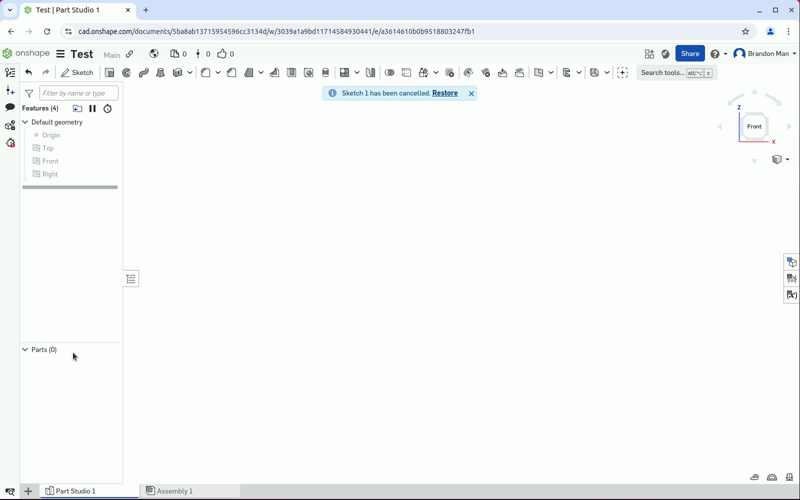
key(shift+s)
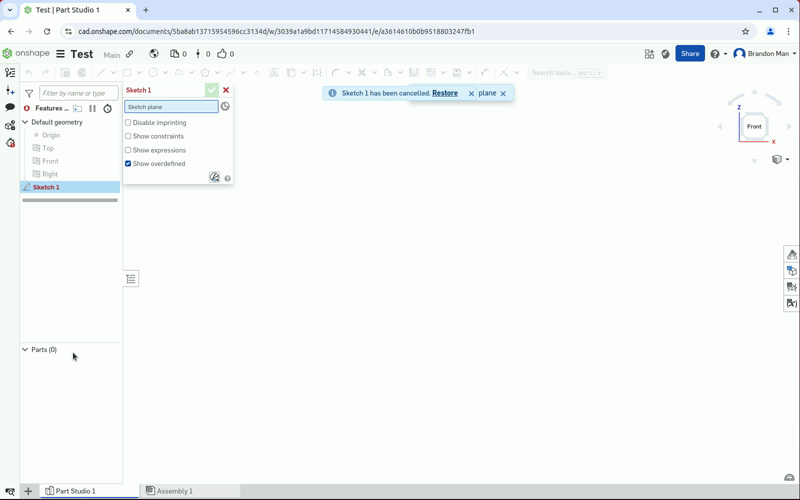
mouse_move(73, 163)
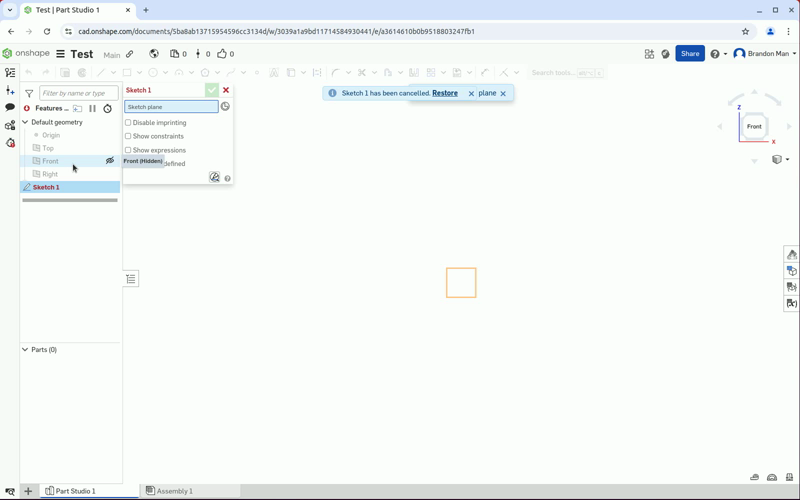
click(73, 163)
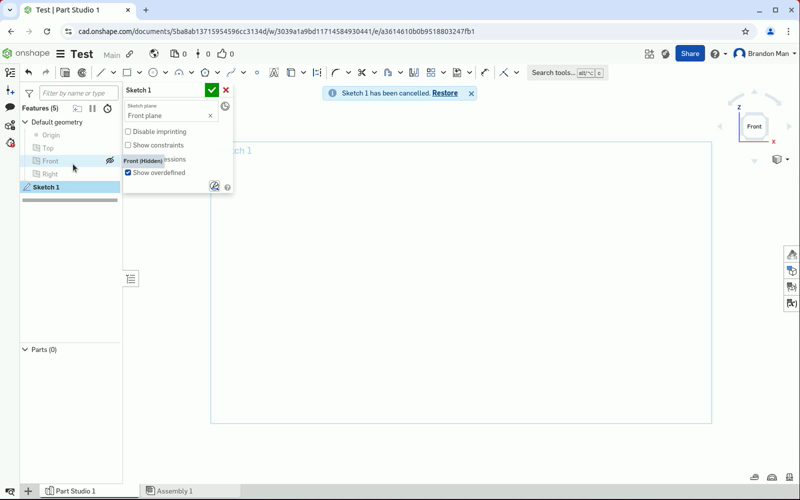
mouse_move(73, 352)
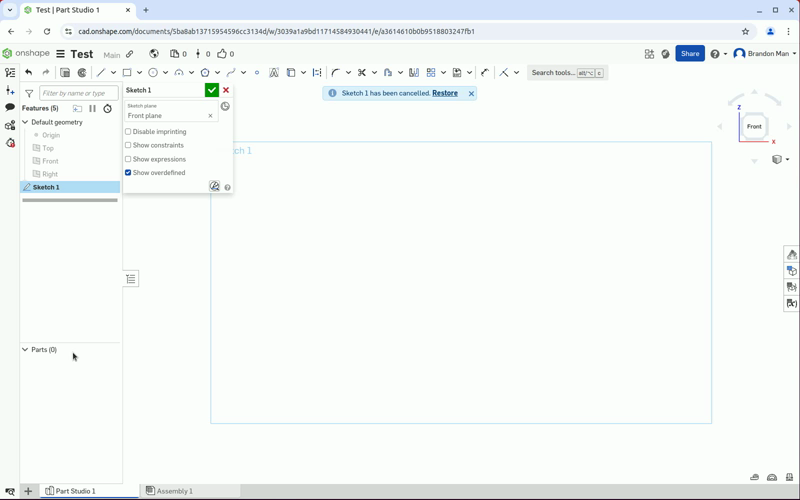
key(y)
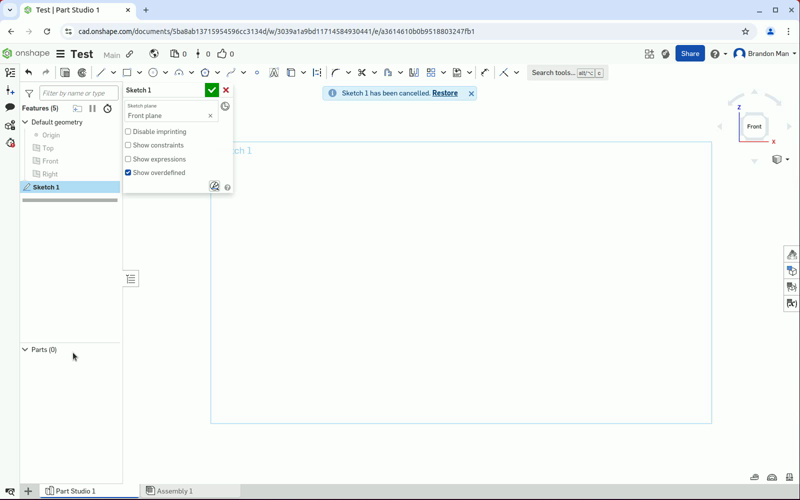
key(c)
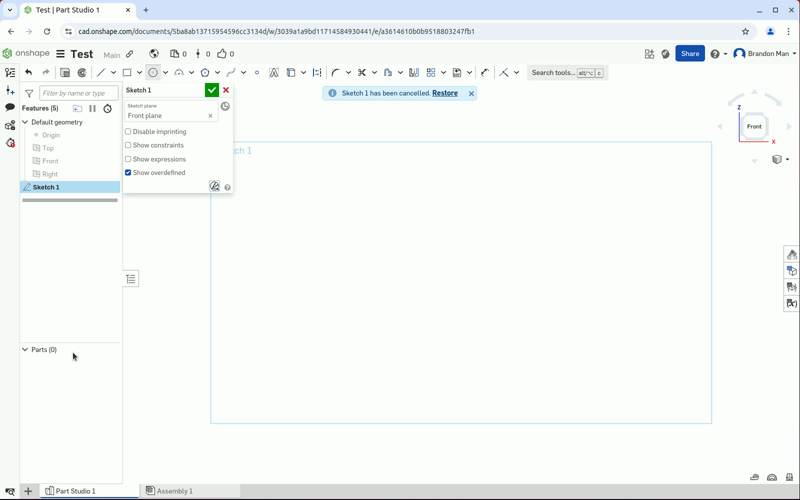
key_down(shift)
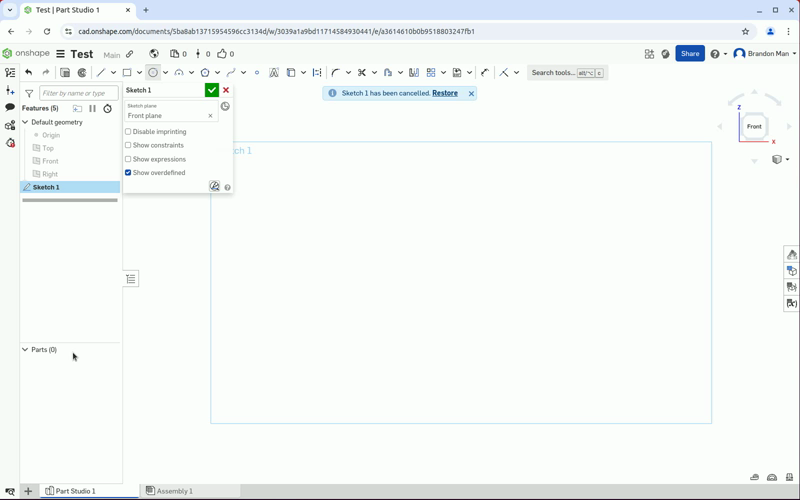
mouse_move(461, 282)
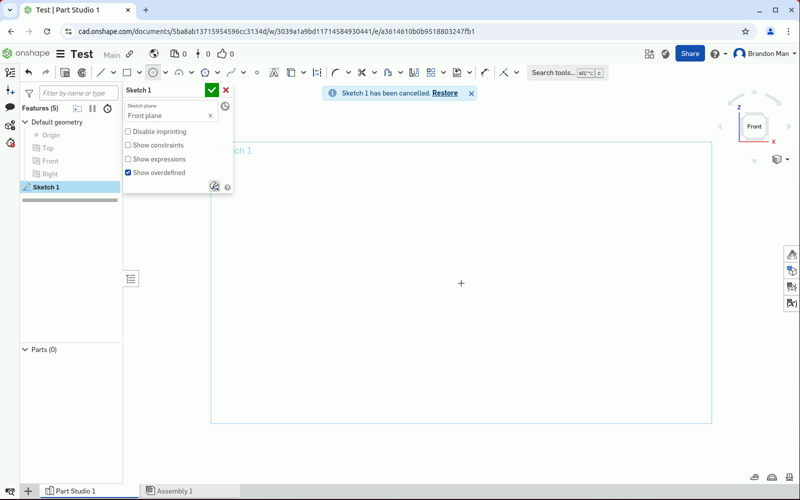
click(461, 282)
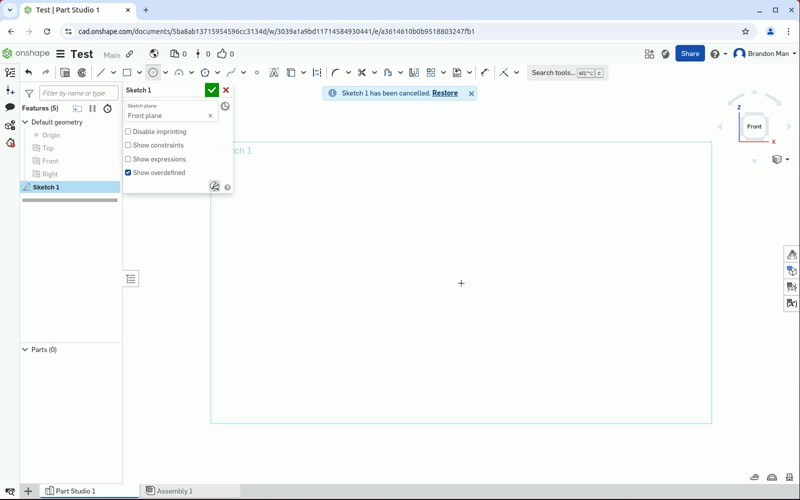
key_up(shift)
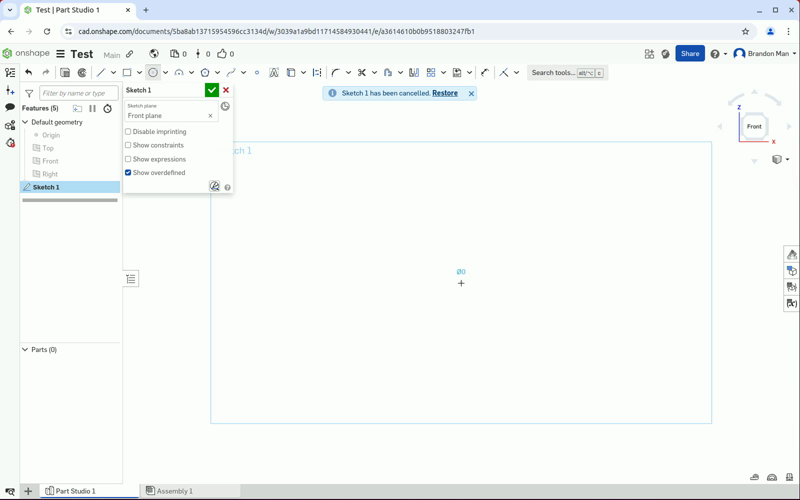
mouse_move(465, 282)
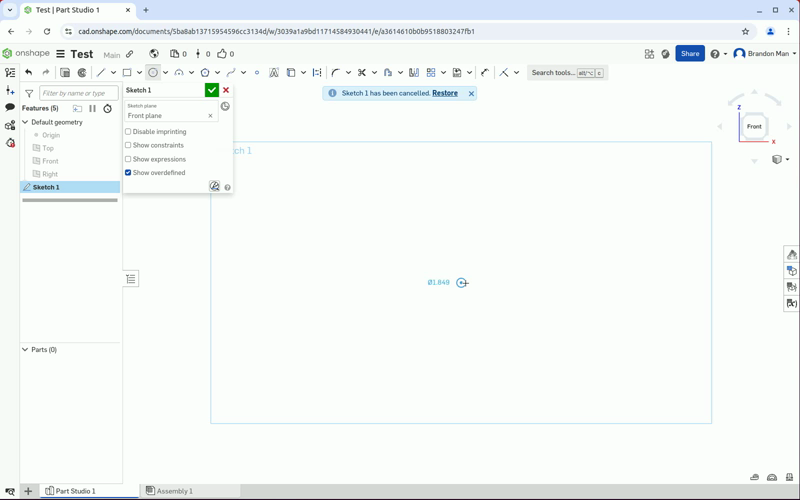
click(465, 282)
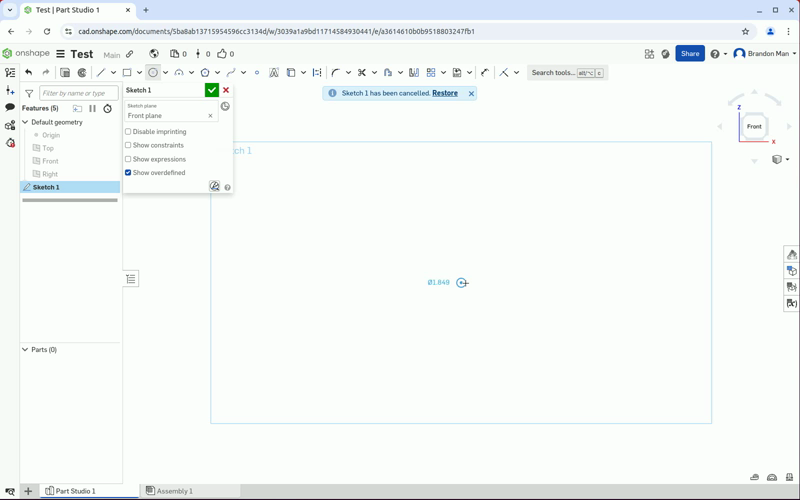
key(esc)
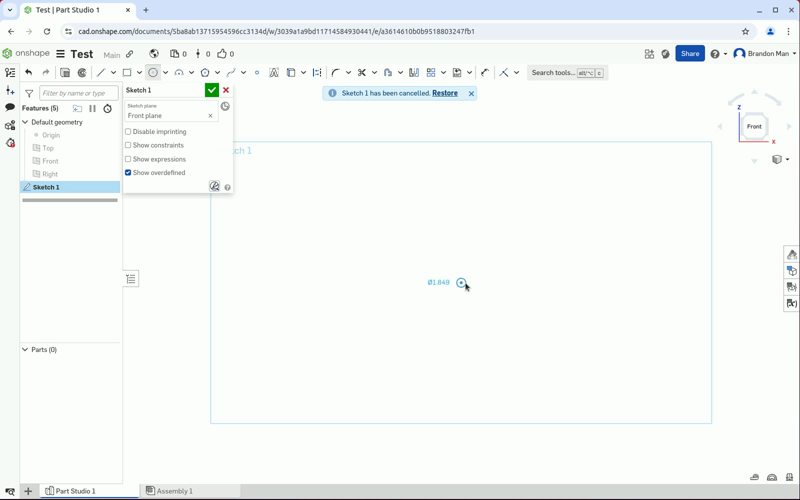
mouse_move(462, 285)
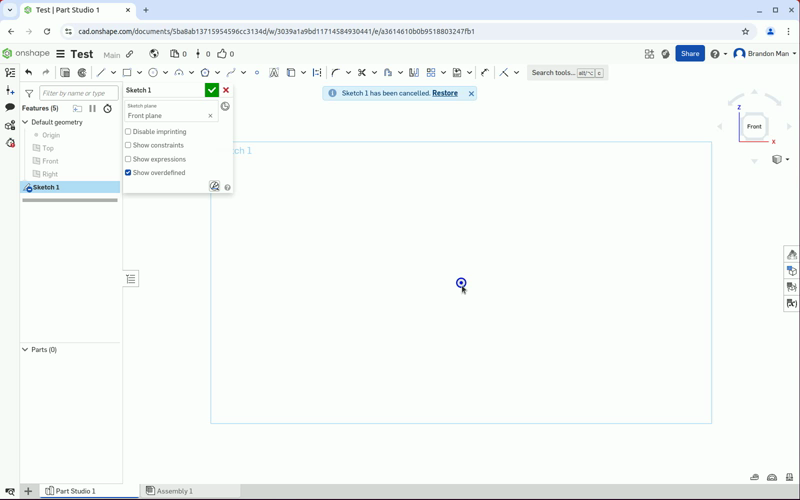
scroll(6)
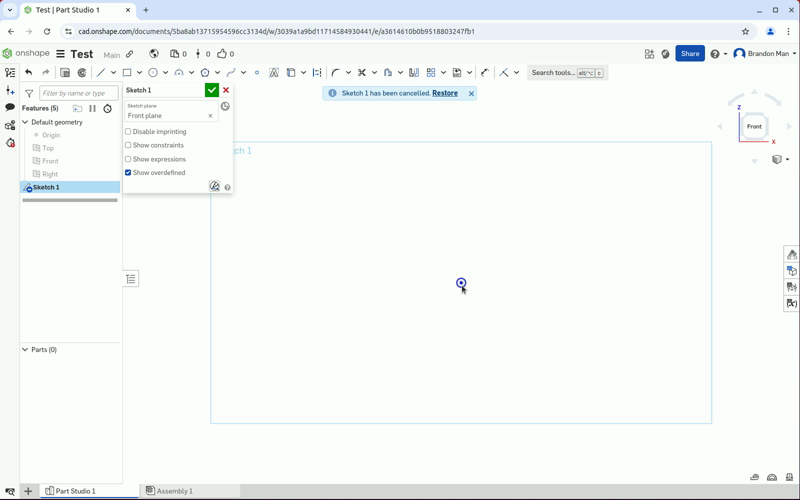
scroll(6)
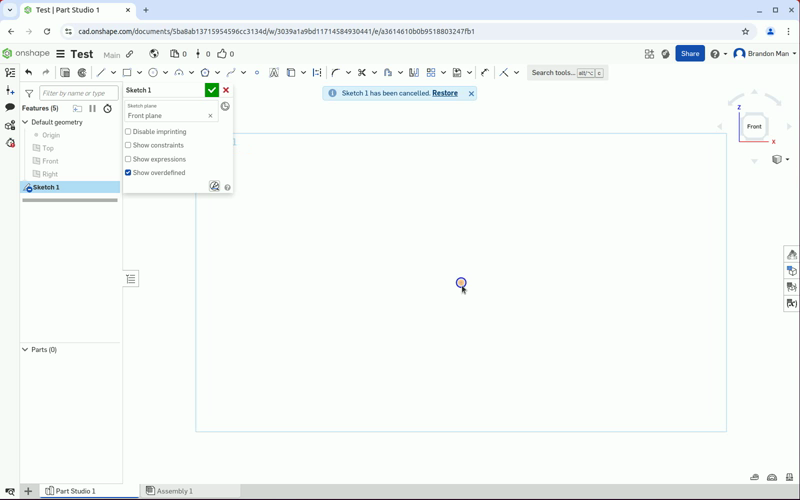
scroll(6)
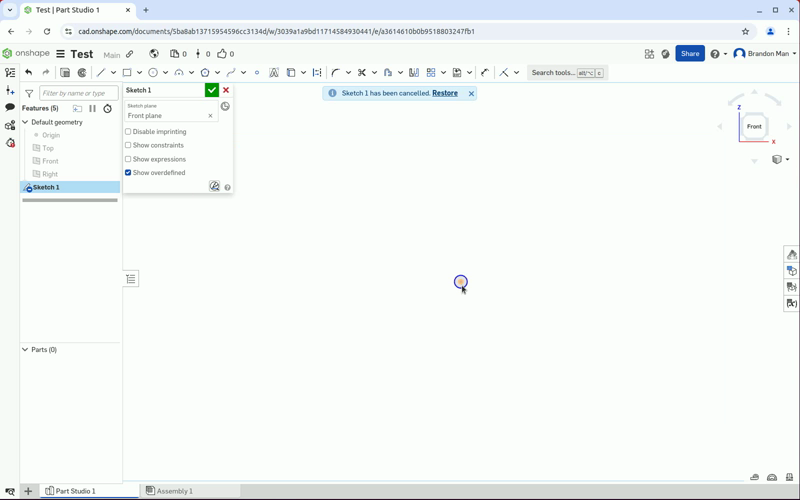
scroll(6)
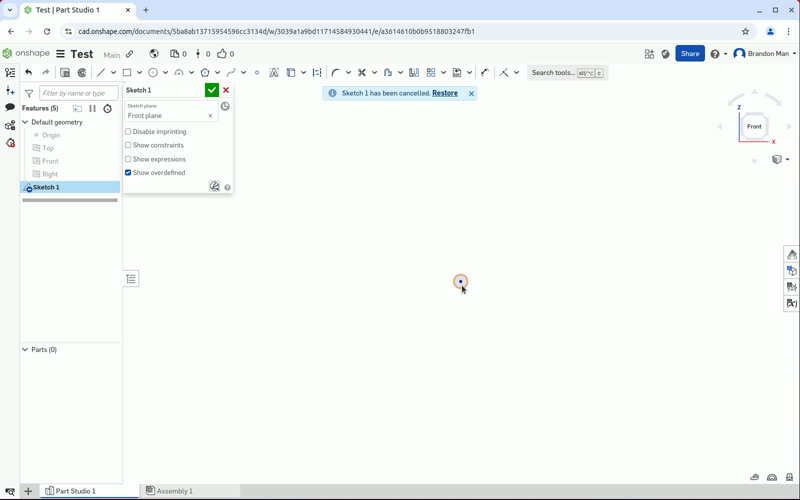
scroll(6)
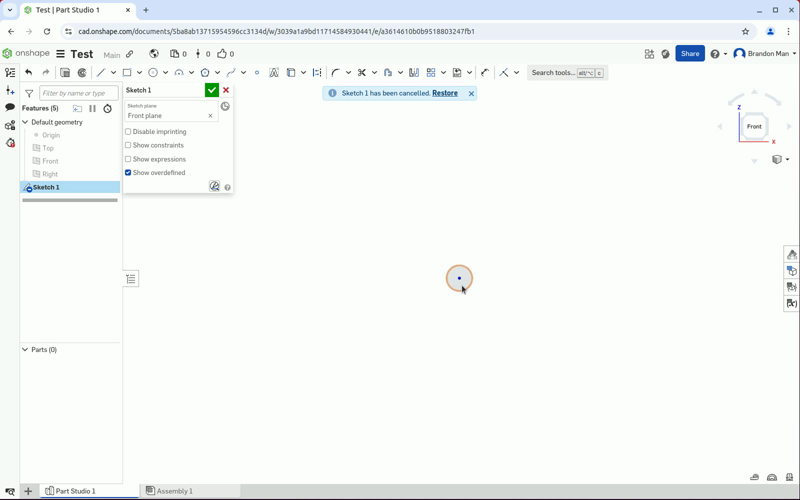
scroll(6)
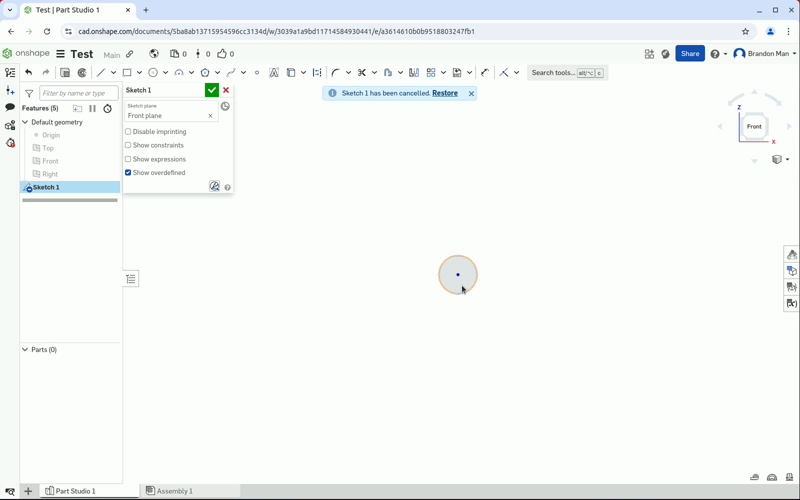
scroll(6)
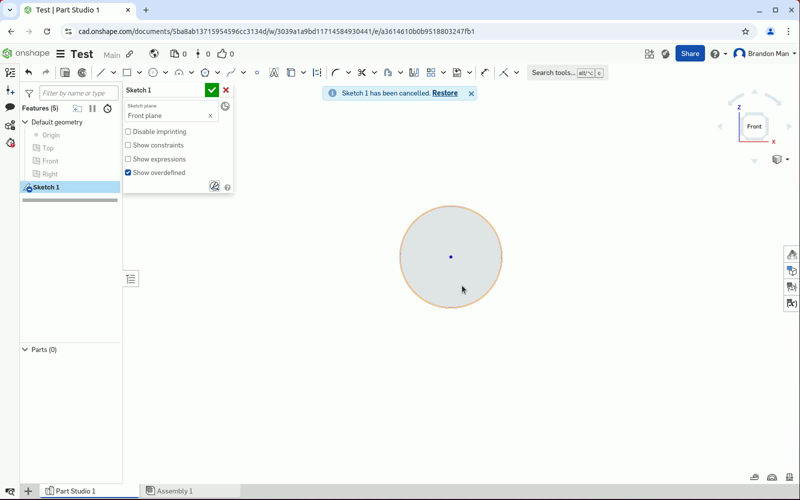
click(462, 285)
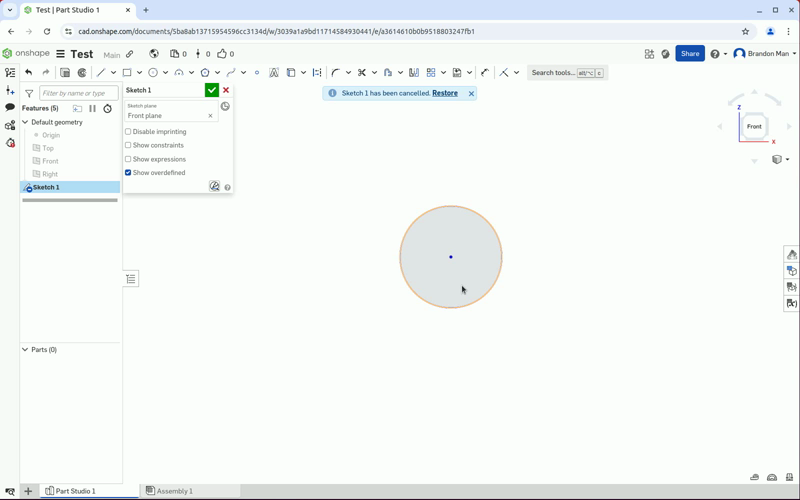
scroll(-6)
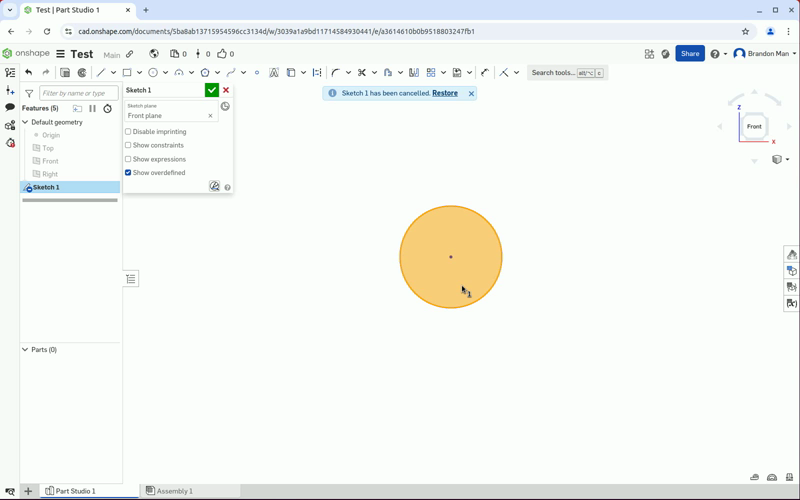
scroll(-6)
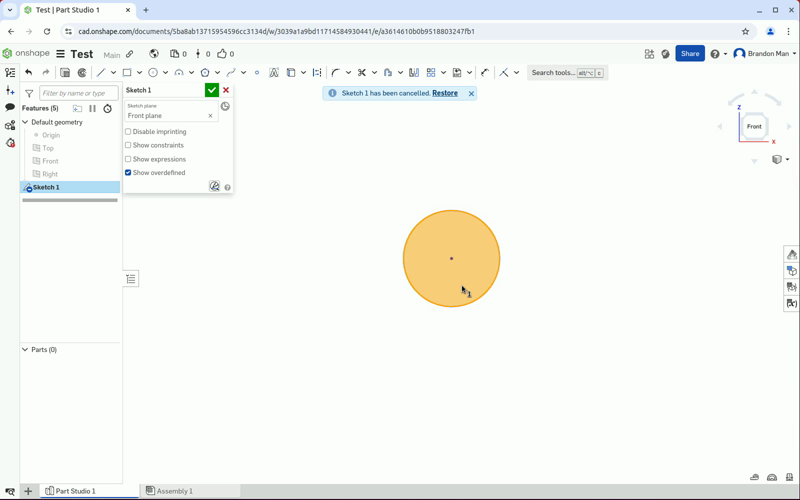
scroll(-6)
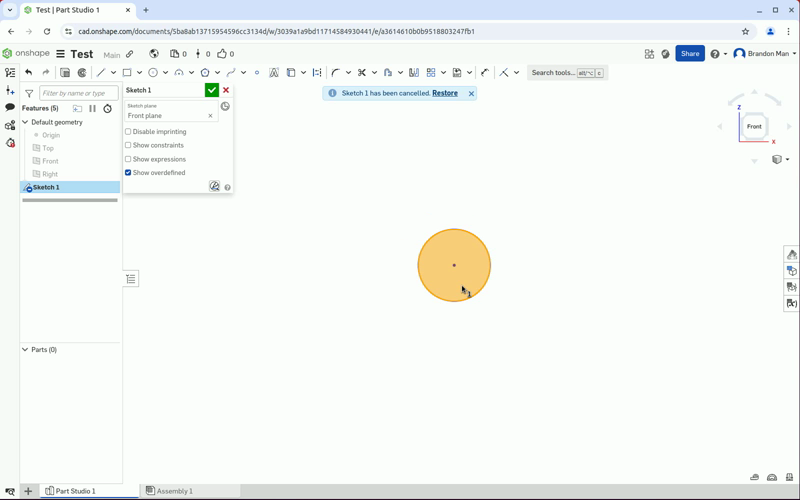
scroll(-6)
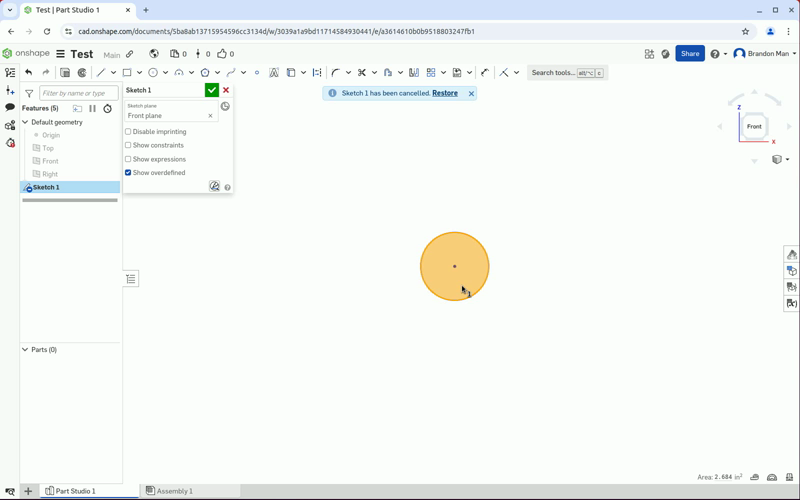
scroll(-6)
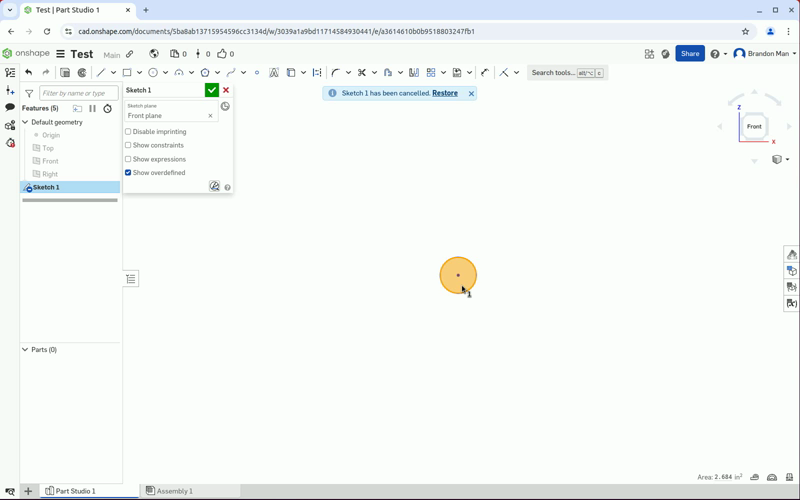
scroll(-6)
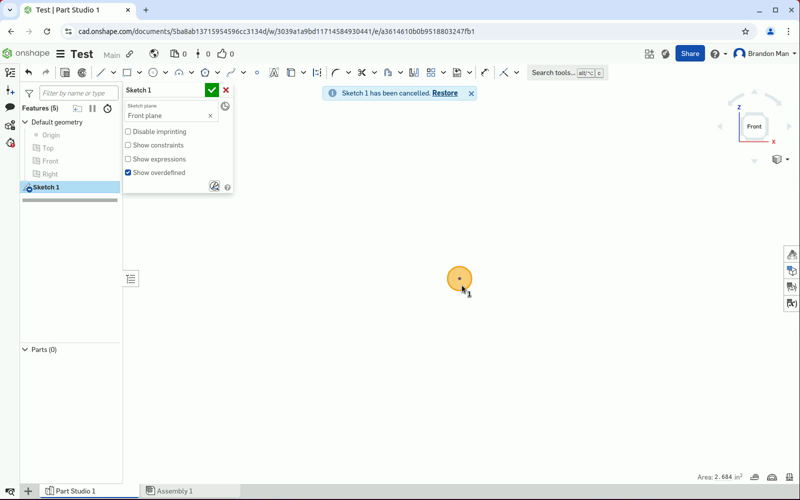
scroll(-6)
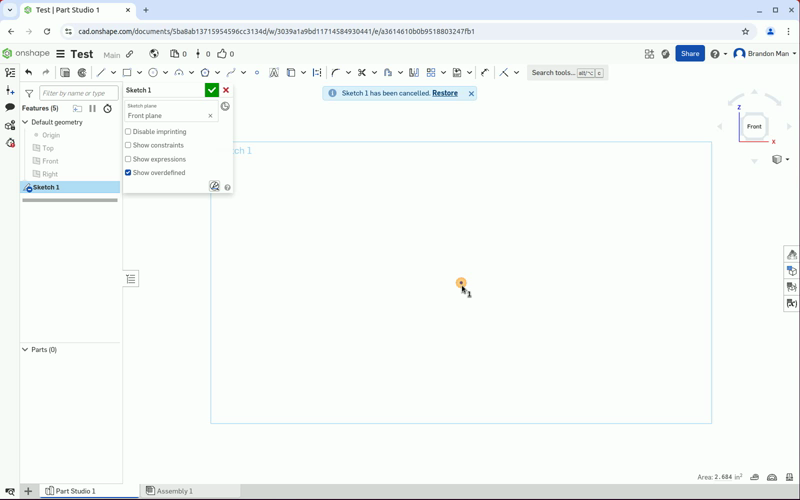
mouse_move(73, 352)
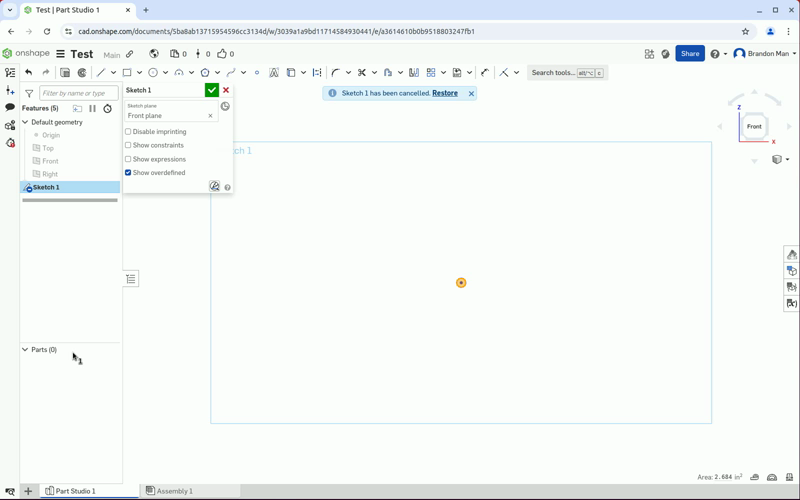
key(shift+y)
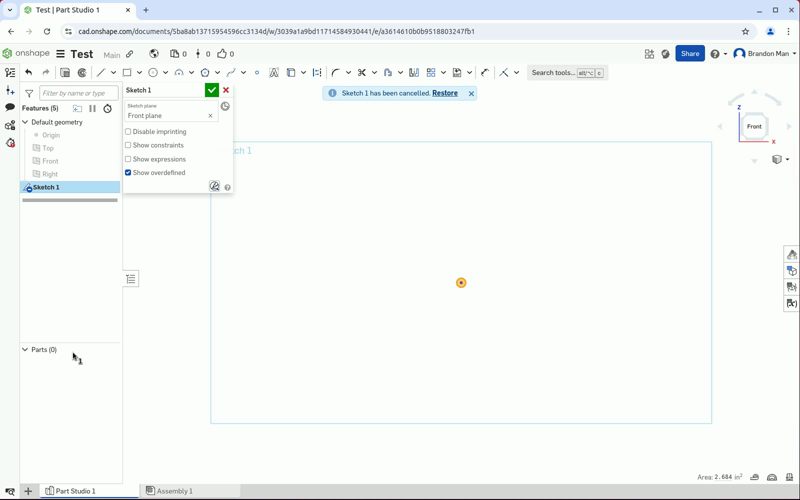
key(shift+e)
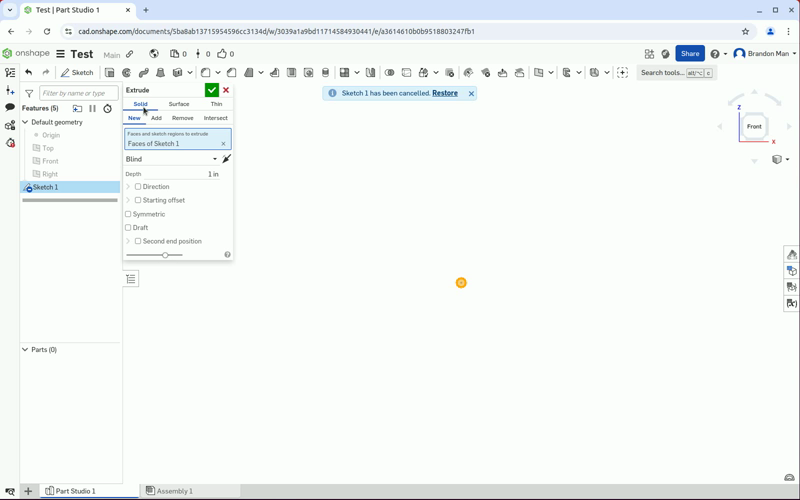
mouse_move(143, 106)
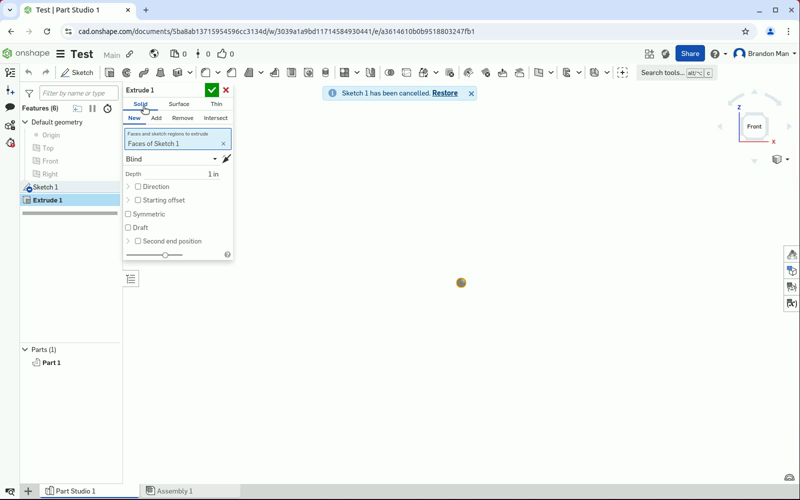
click(143, 106)
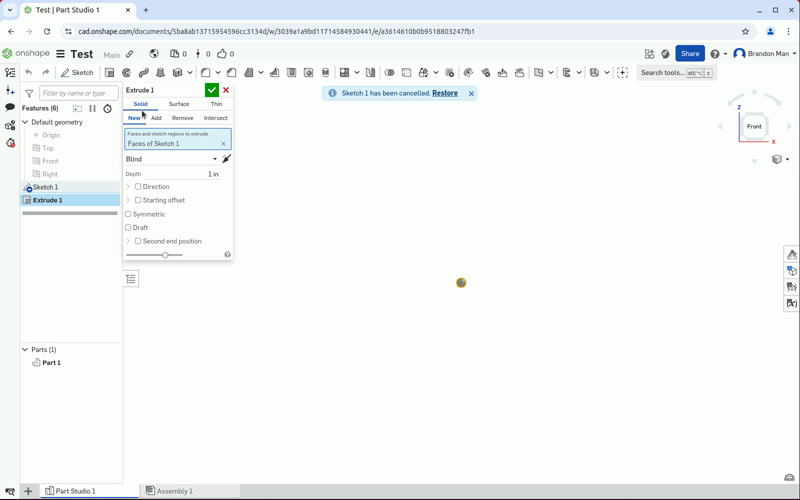
mouse_move(137, 120)
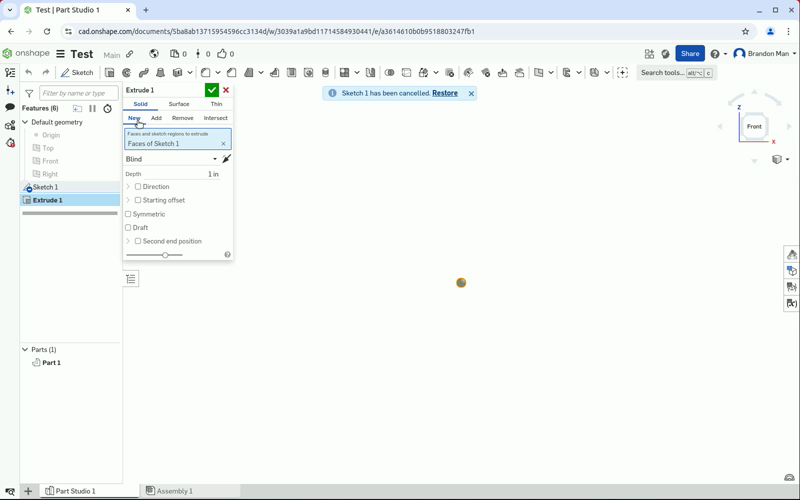
click(137, 120)
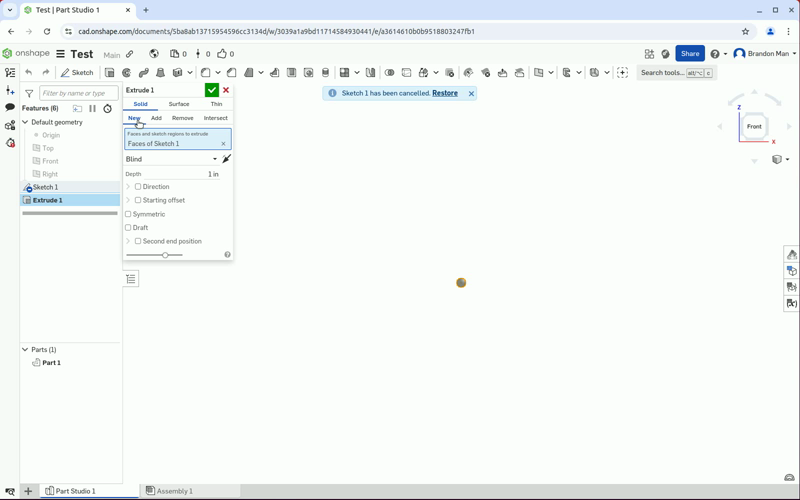
key(tab, 4)
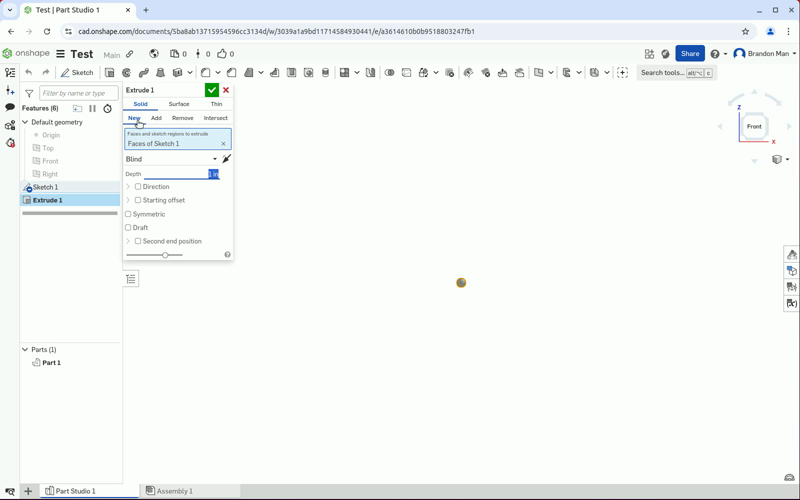
text(21.905)
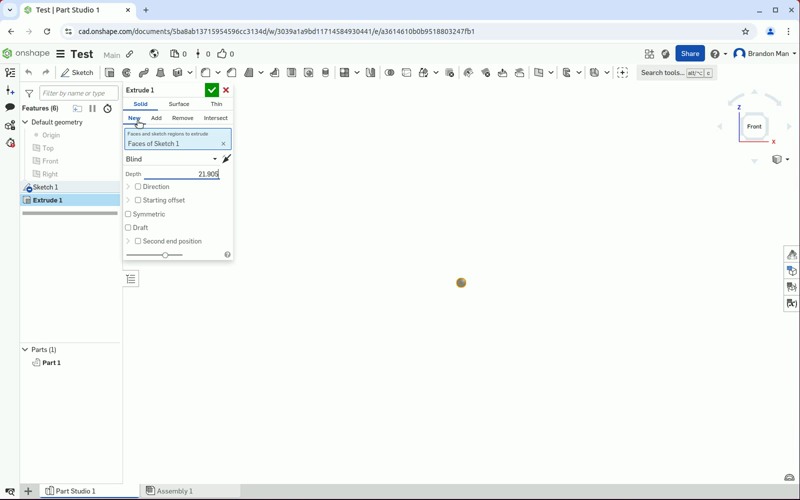
key(enter)
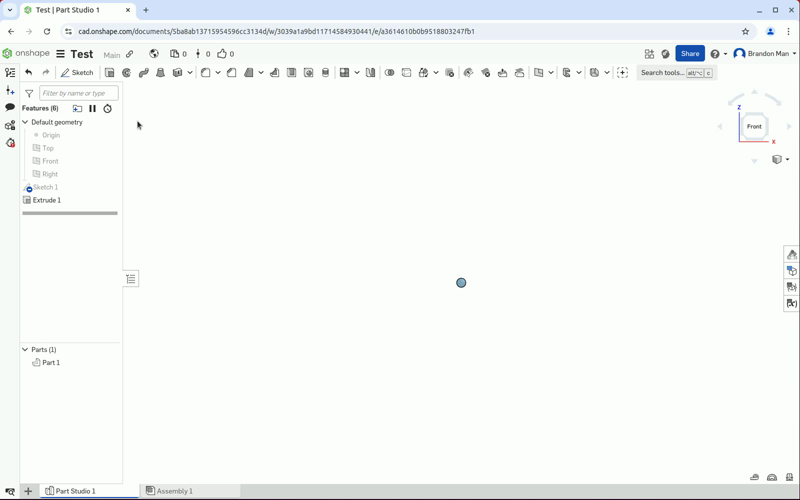
key(shift+h)
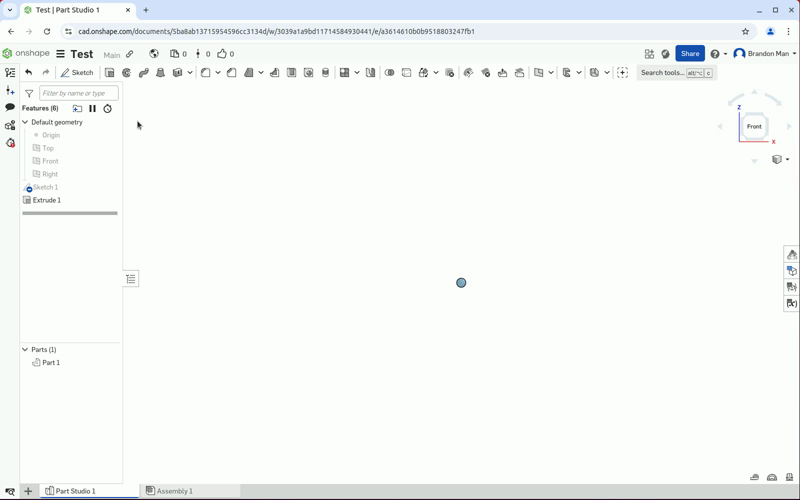
key(shift+h)
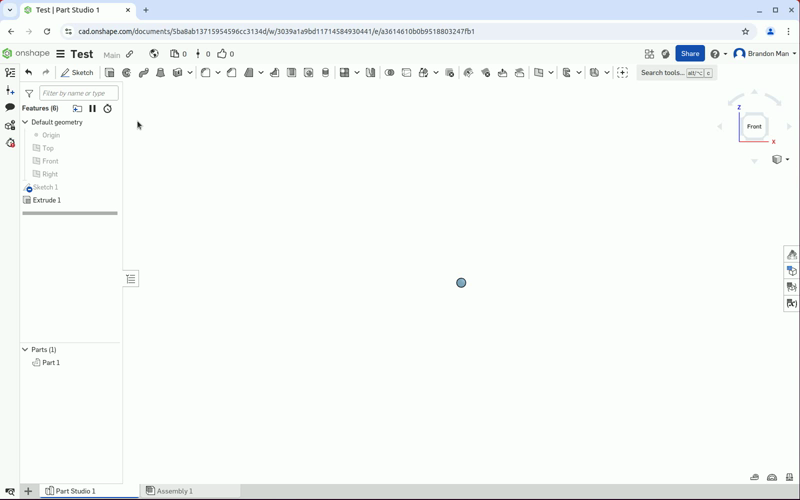
mouse_move(73, 189)
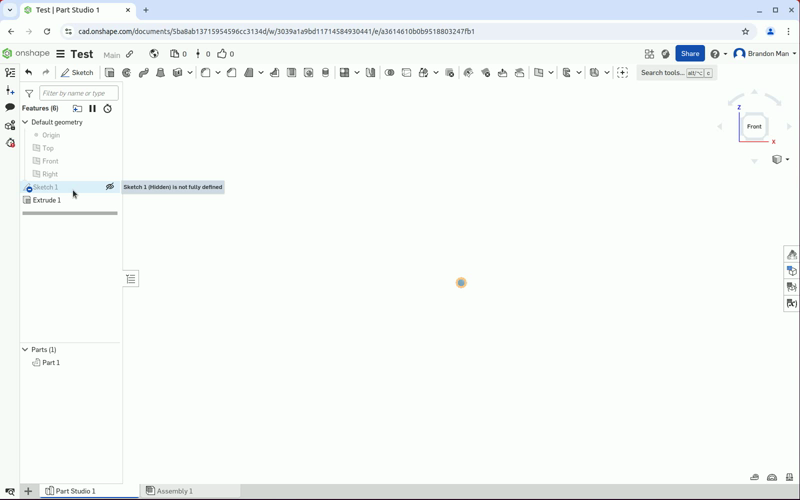
click(73, 189)
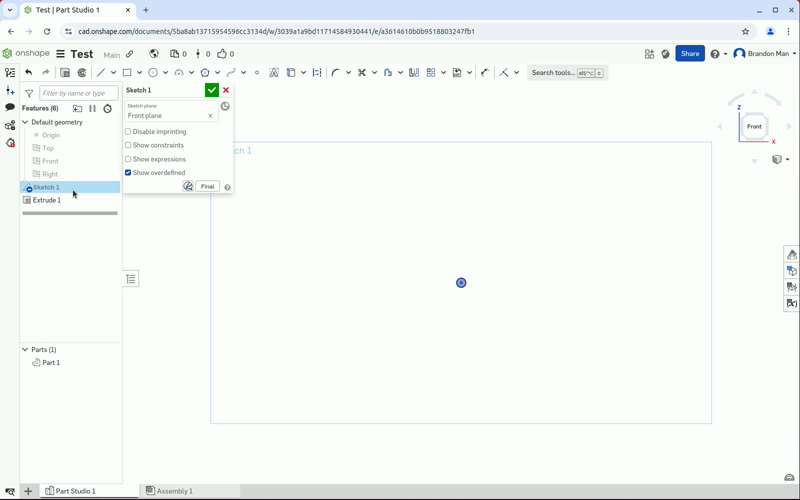
mouse_move(229, 92)
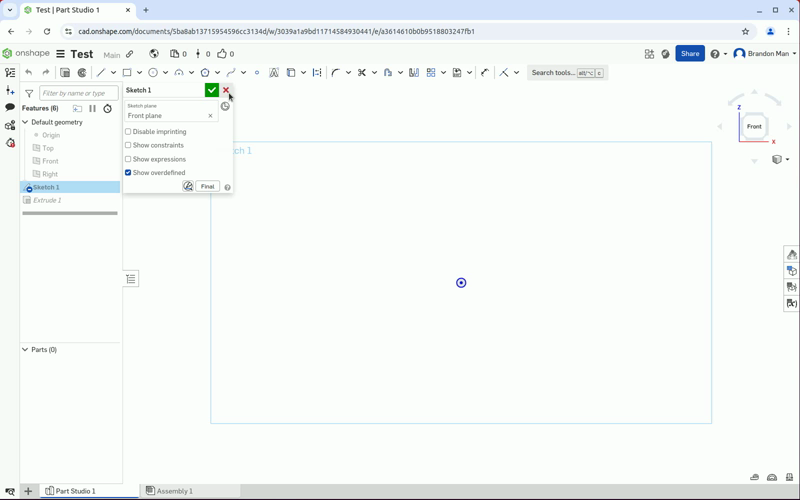
click(229, 92)
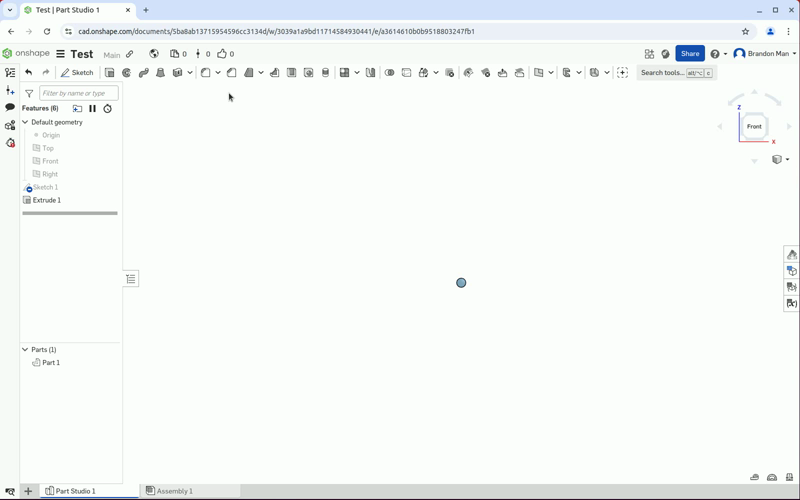
mouse_move(541, 75)
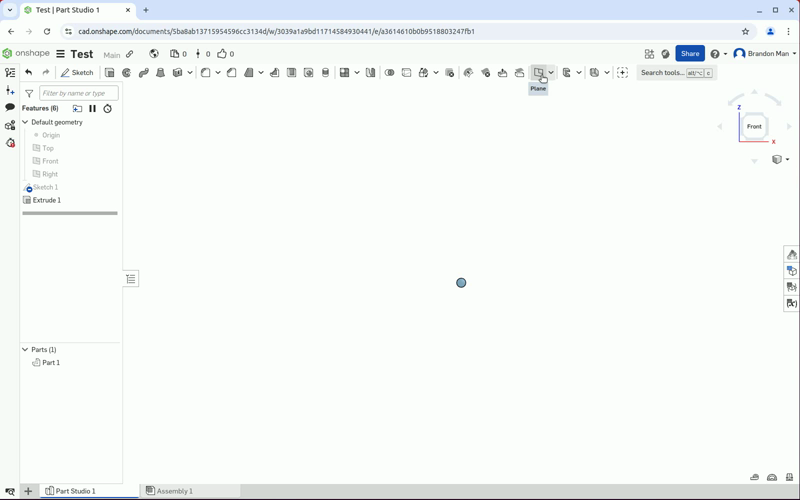
click(541, 75)
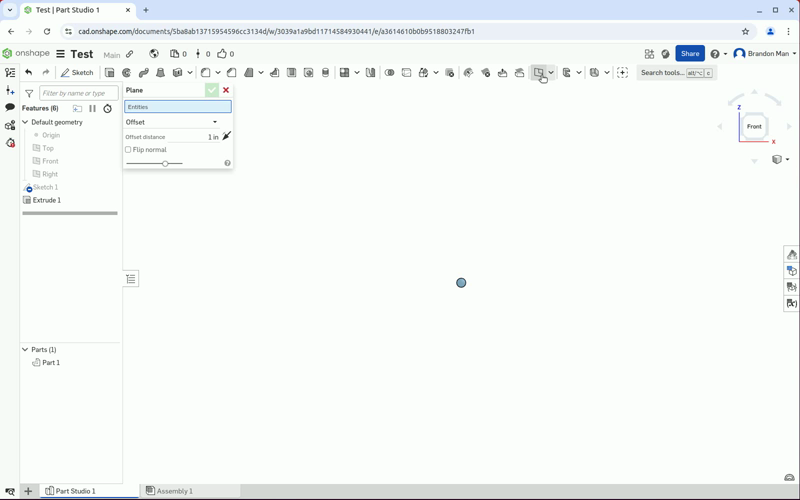
mouse_move(73, 163)
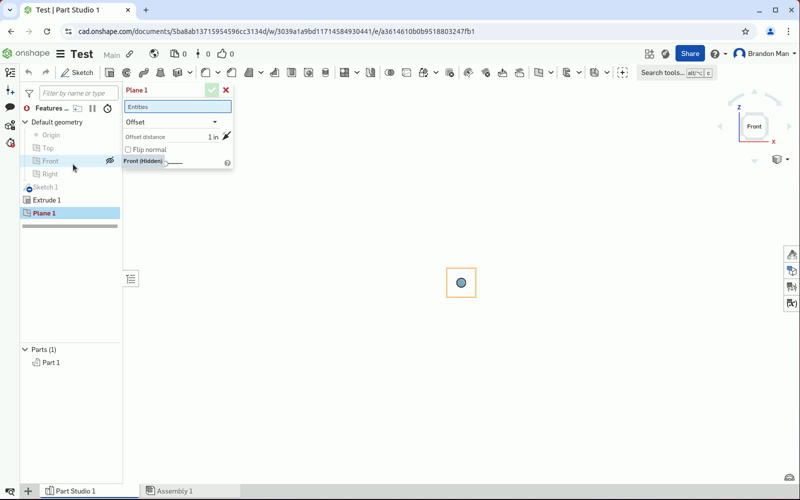
click(73, 163)
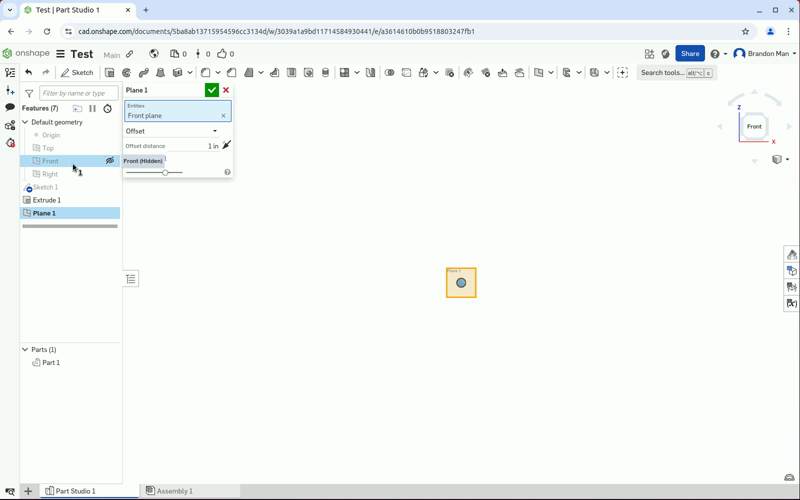
key(tab, 2)
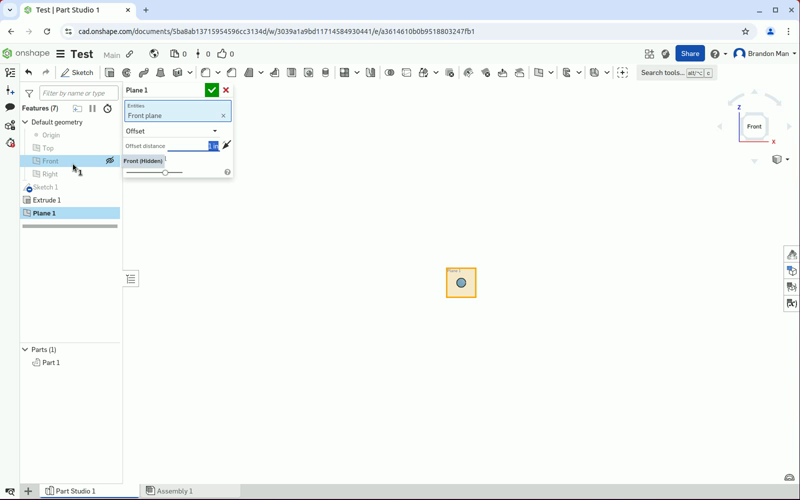
text(21.907)
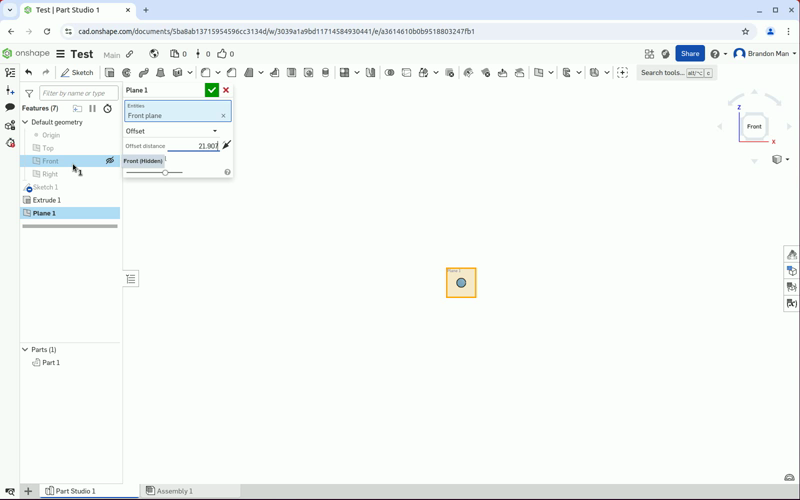
key(enter, 2)
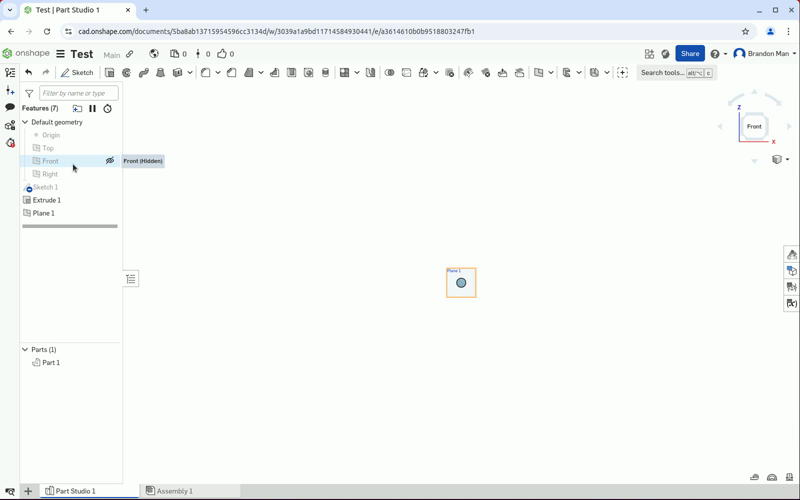
key(shift+s)
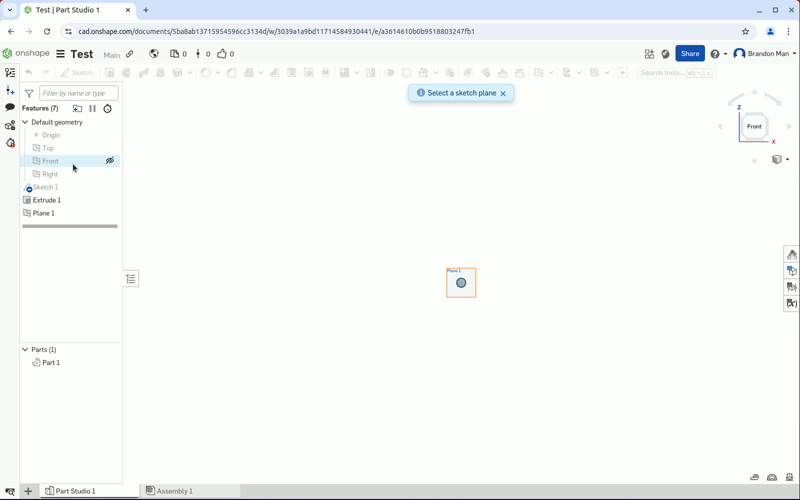
mouse_move(73, 215)
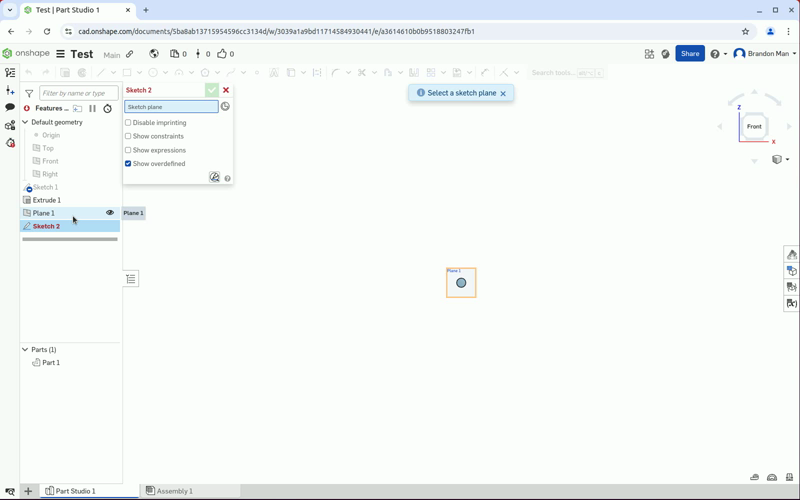
click(73, 215)
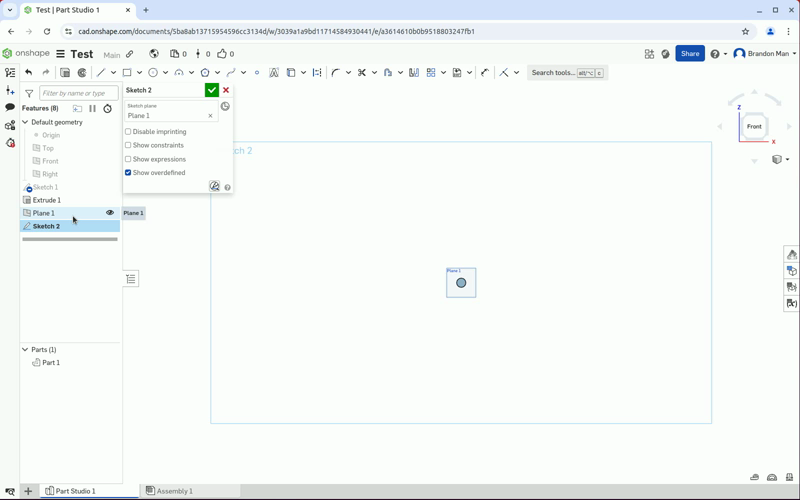
mouse_move(73, 352)
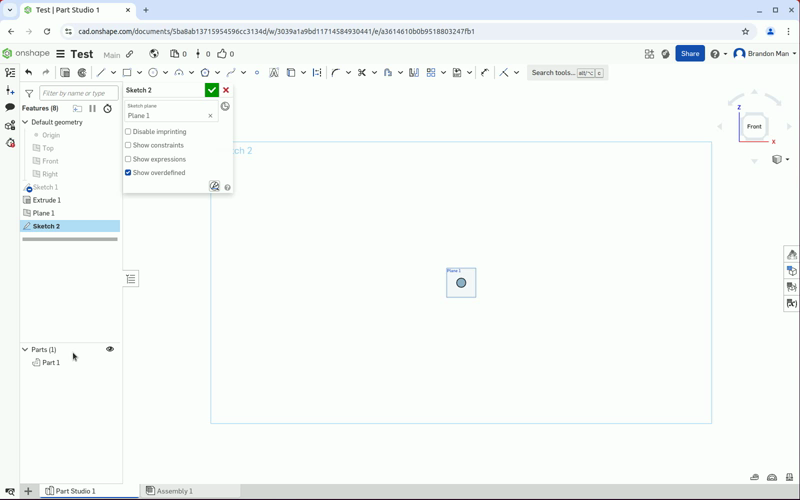
key(y)
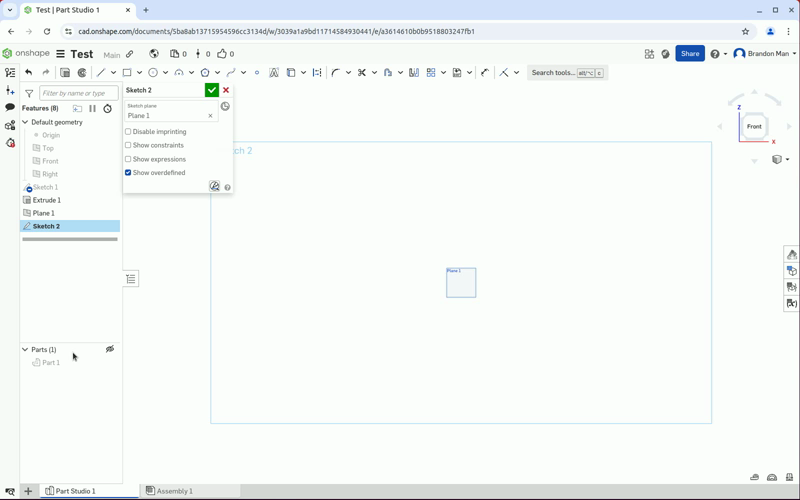
key(l)
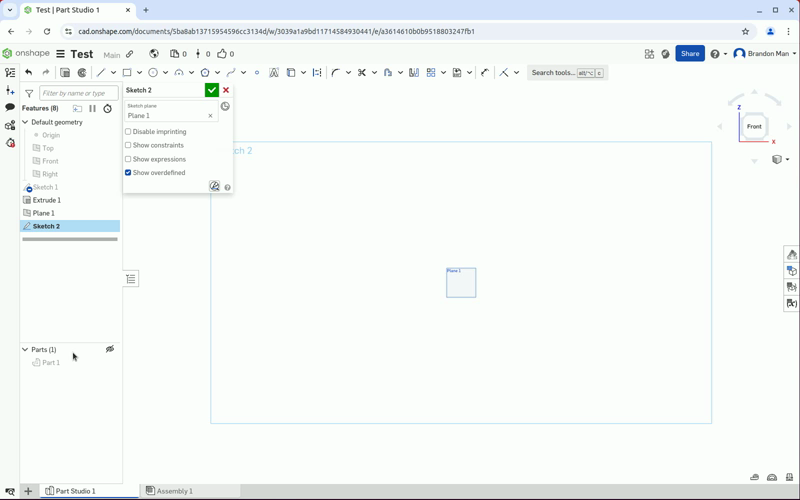
key_down(shift)
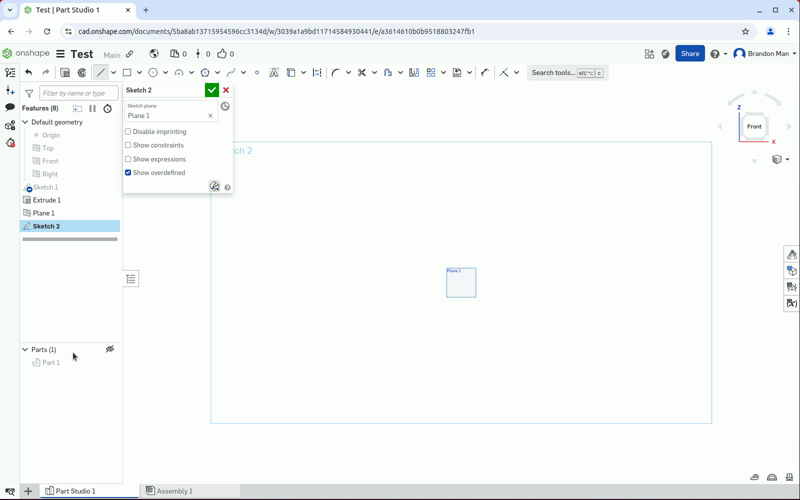
mouse_move(458, 285)
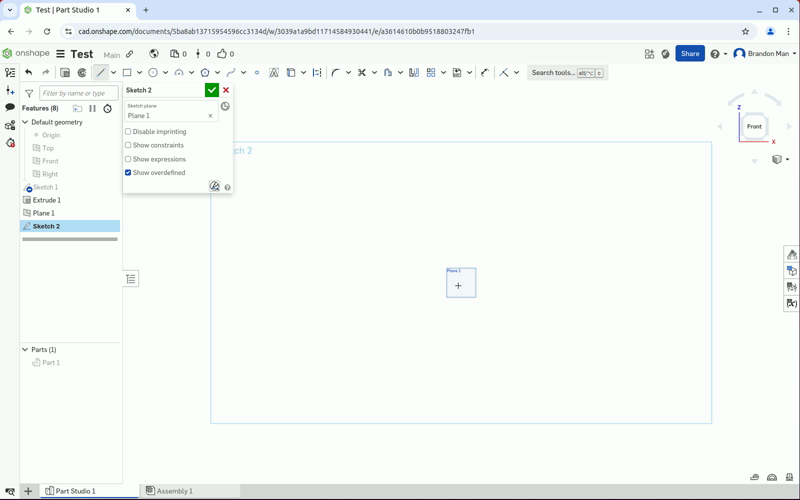
click(458, 285)
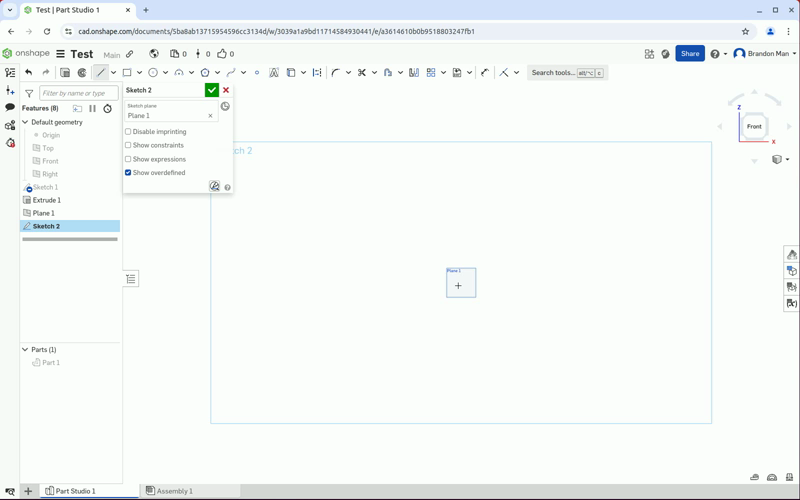
key_up(shift)
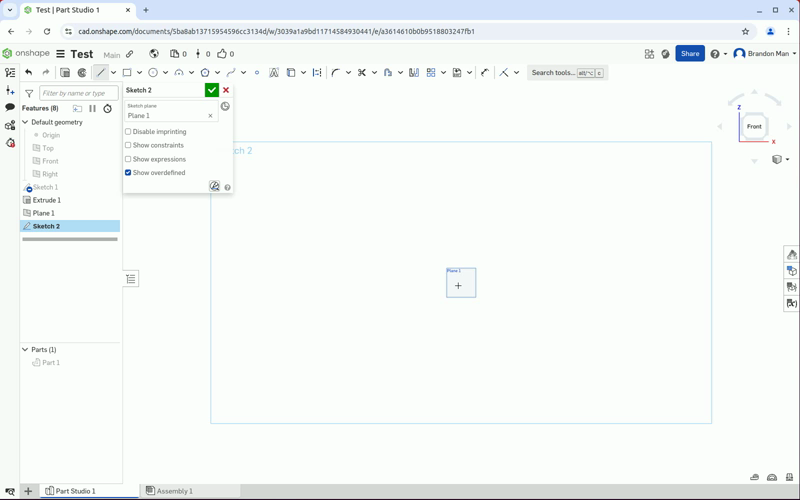
key_down(shift)
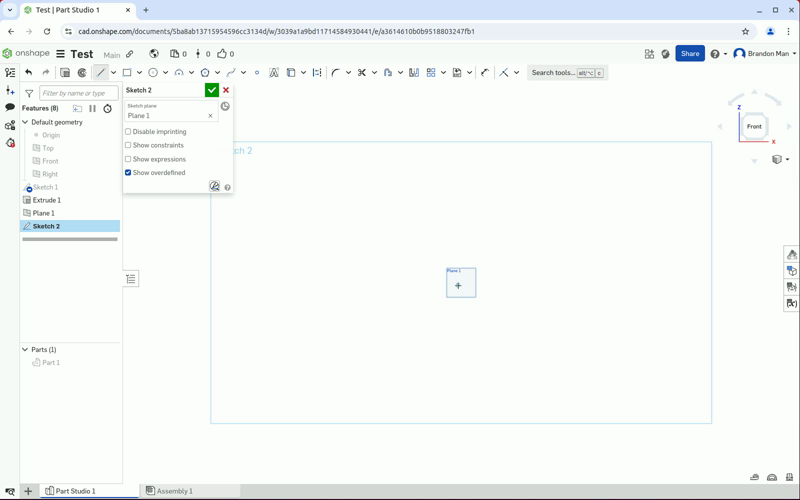
mouse_move(488, 285)
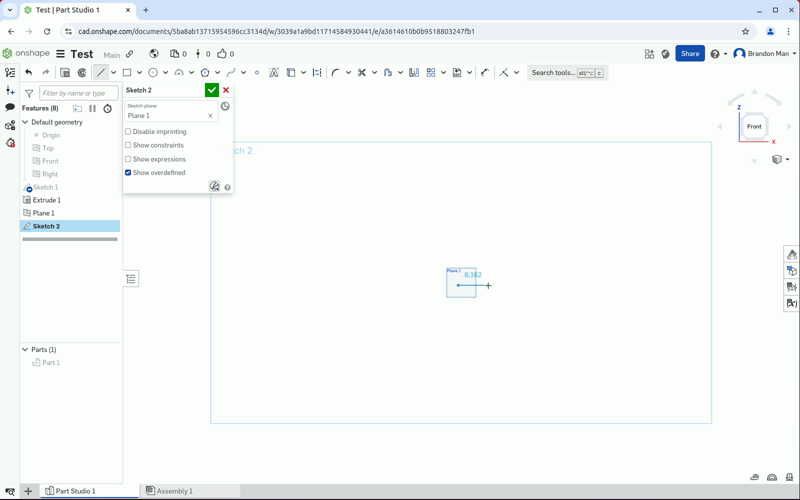
mouse_move(464, 285)
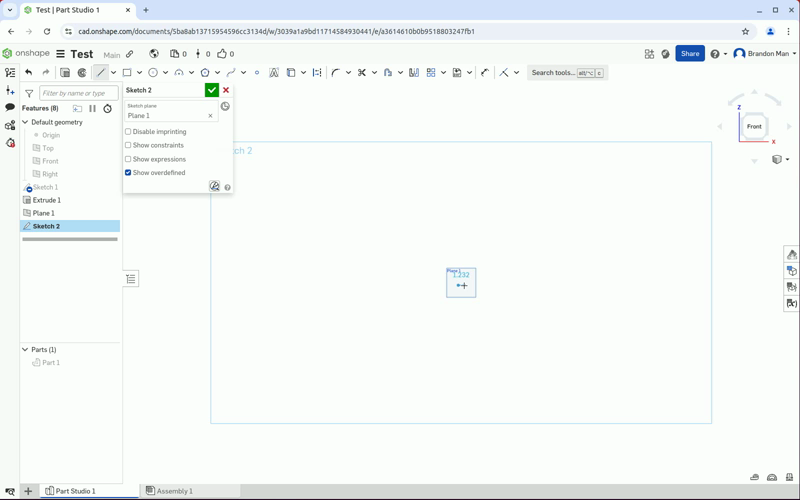
scroll(6)
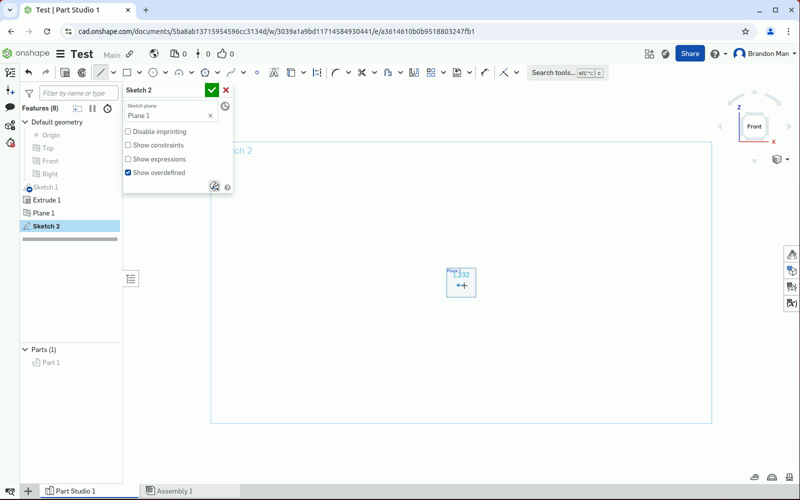
scroll(6)
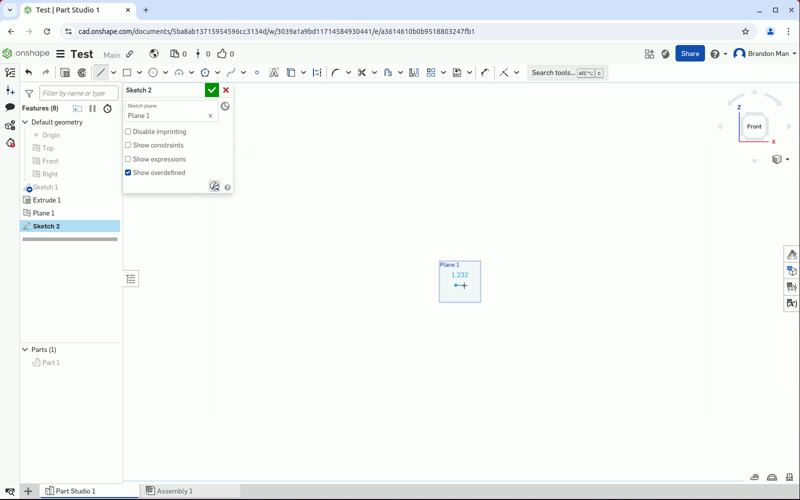
scroll(6)
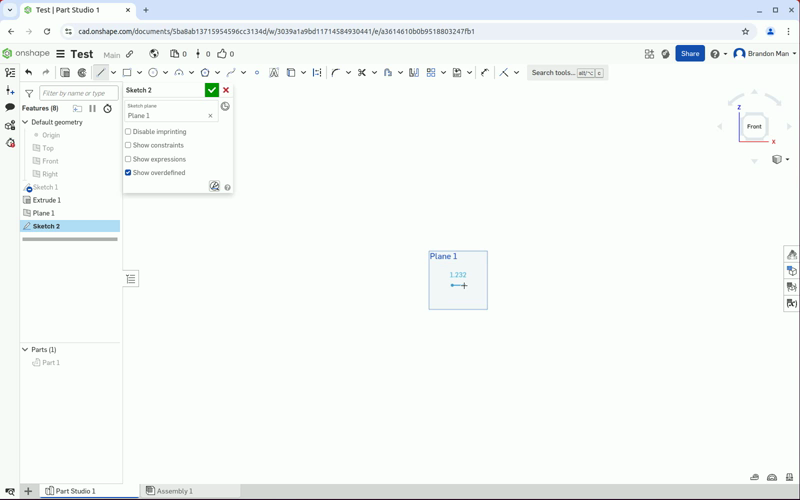
scroll(6)
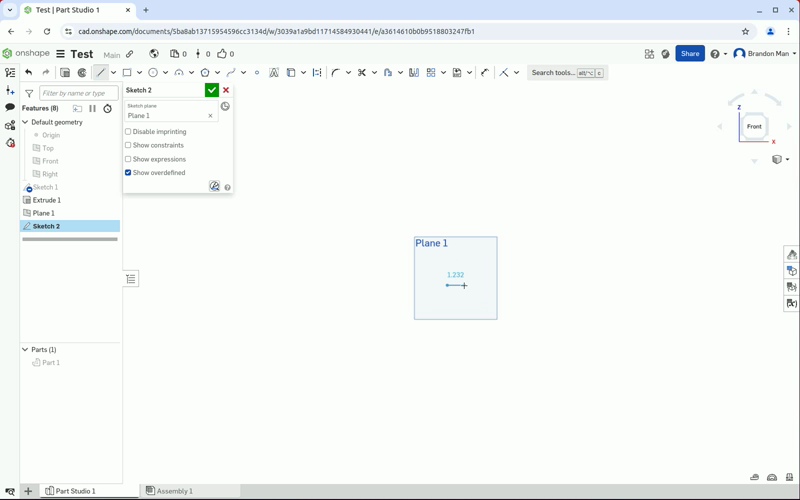
scroll(6)
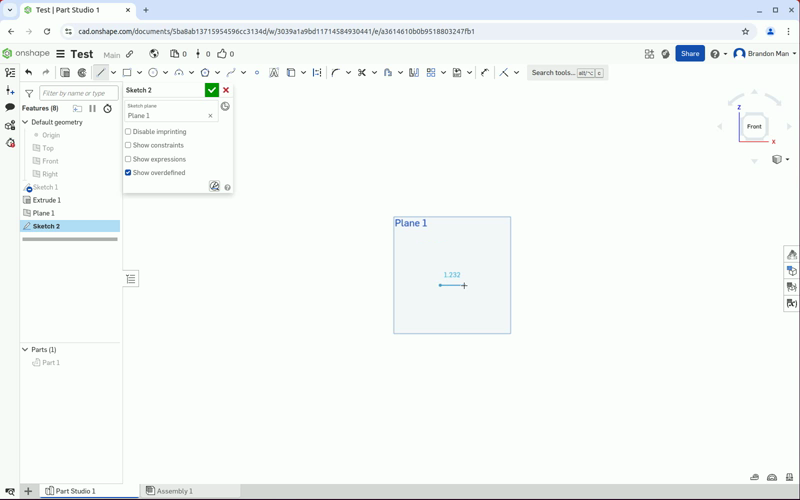
scroll(6)
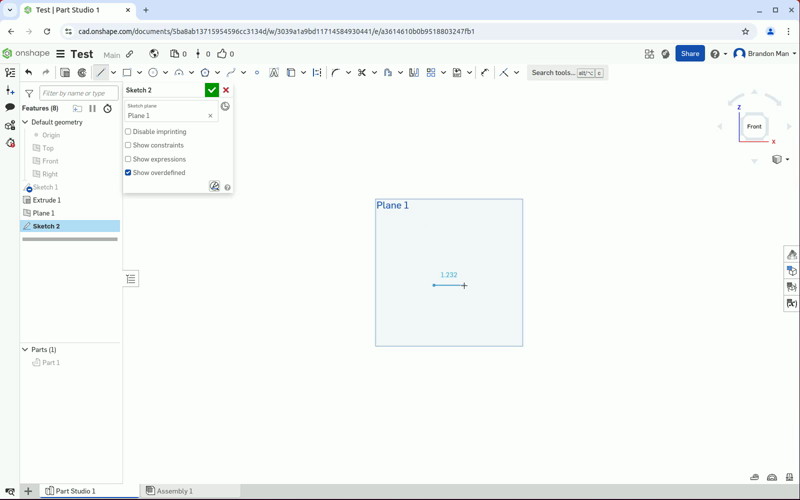
scroll(6)
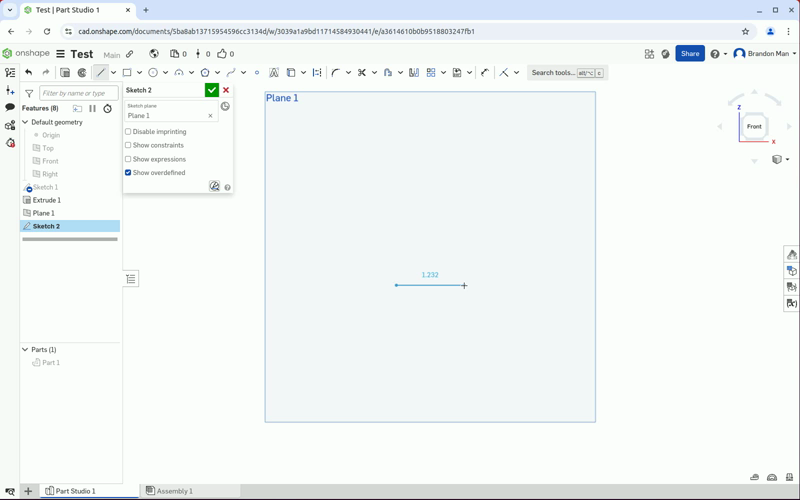
click(464, 285)
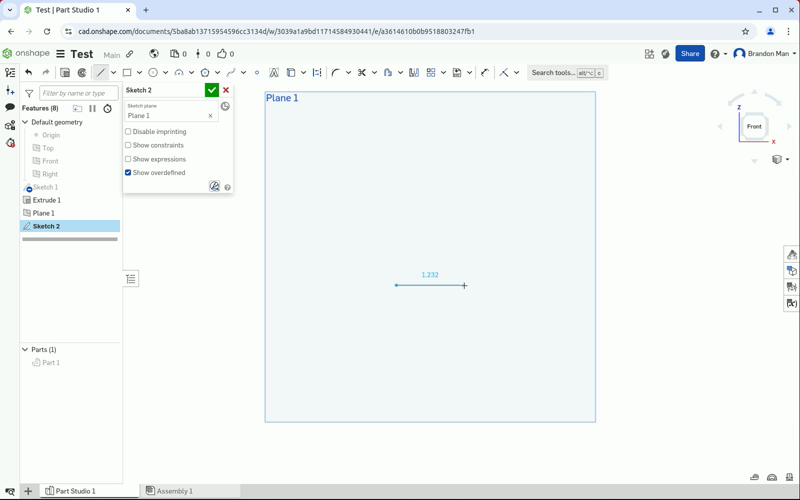
scroll(-6)
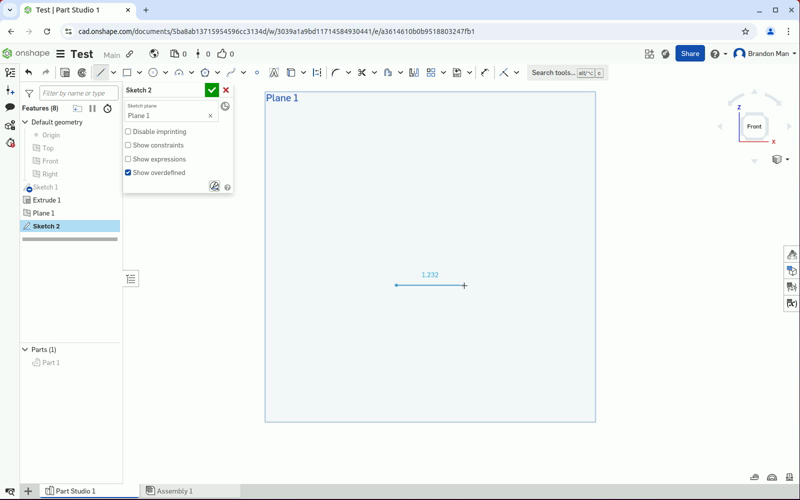
scroll(-6)
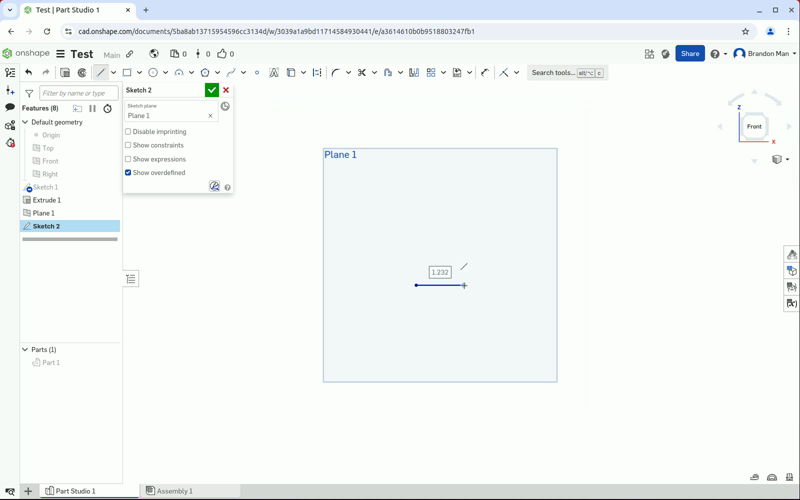
scroll(-6)
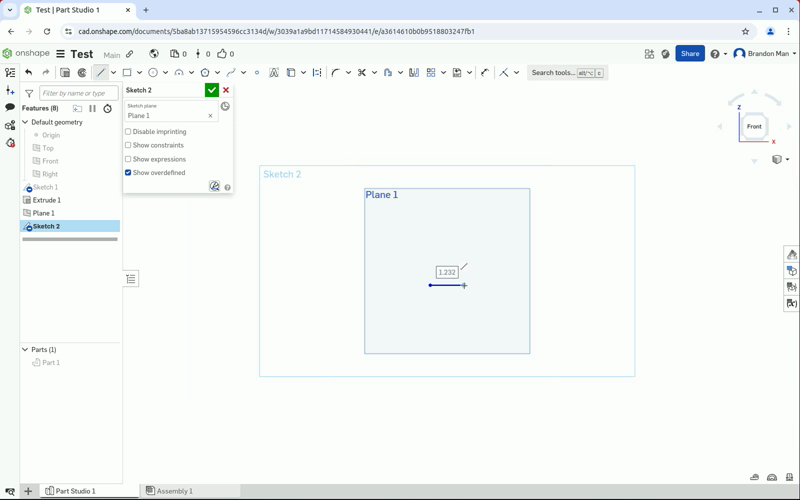
scroll(-6)
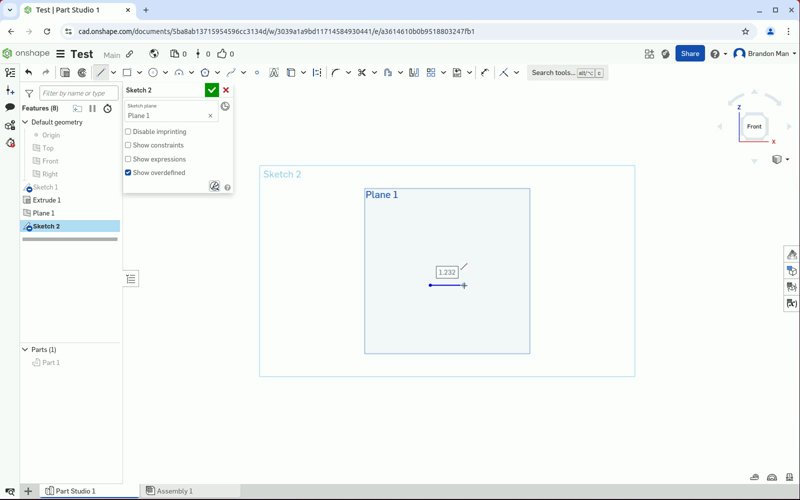
scroll(-6)
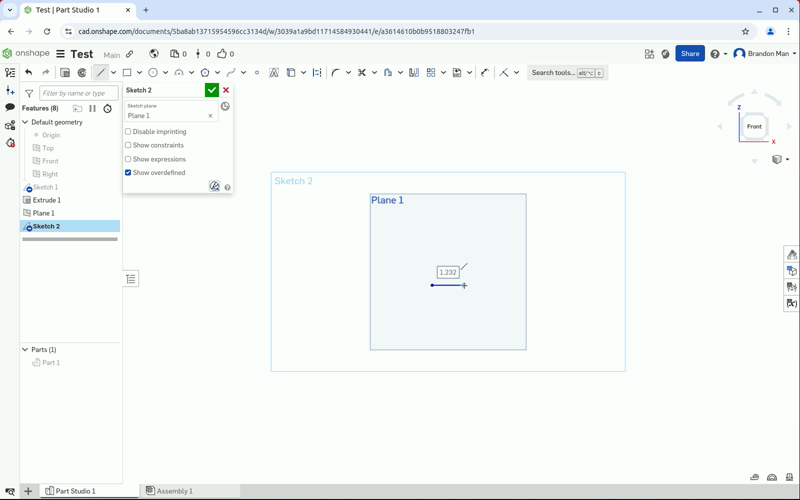
scroll(-6)
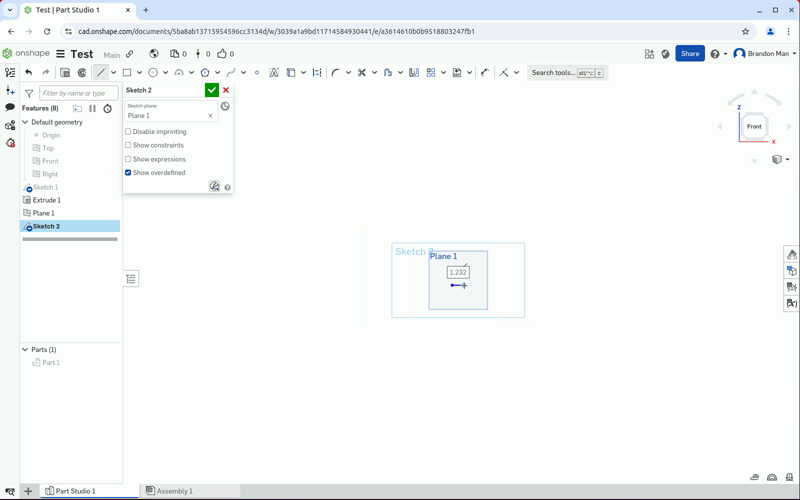
scroll(-6)
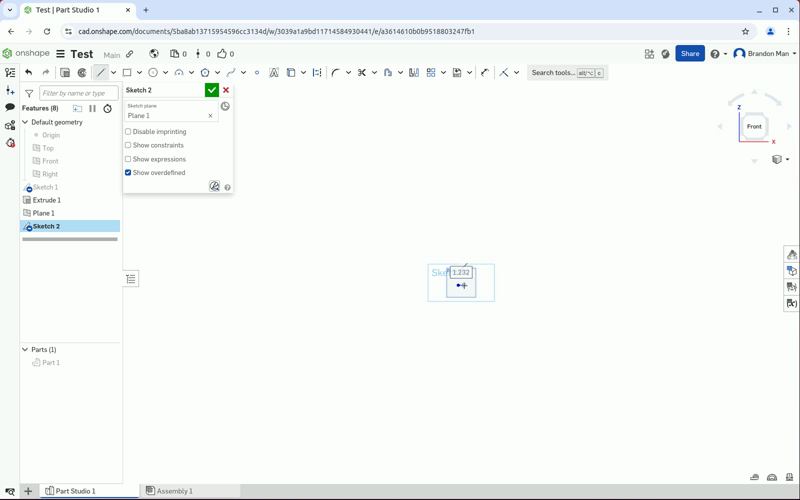
key_up(shift)
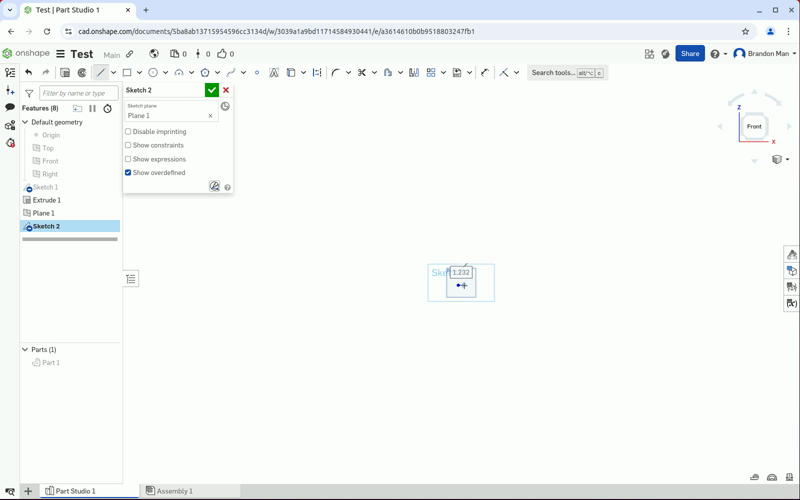
key_down(shift)
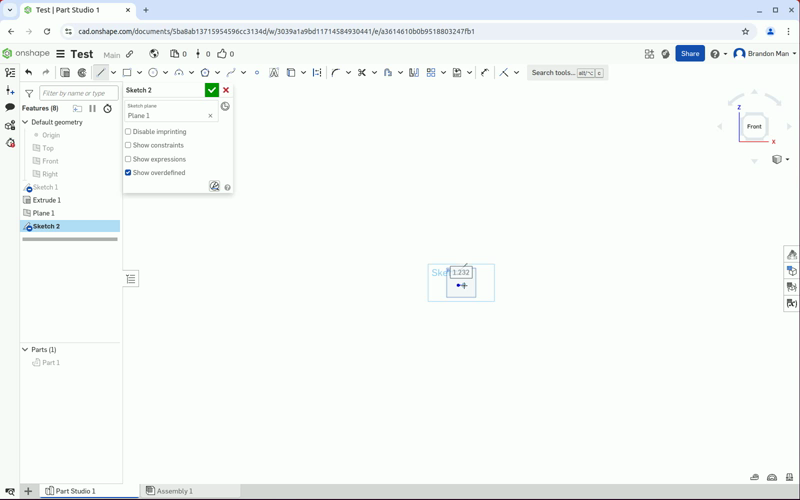
mouse_move(494, 285)
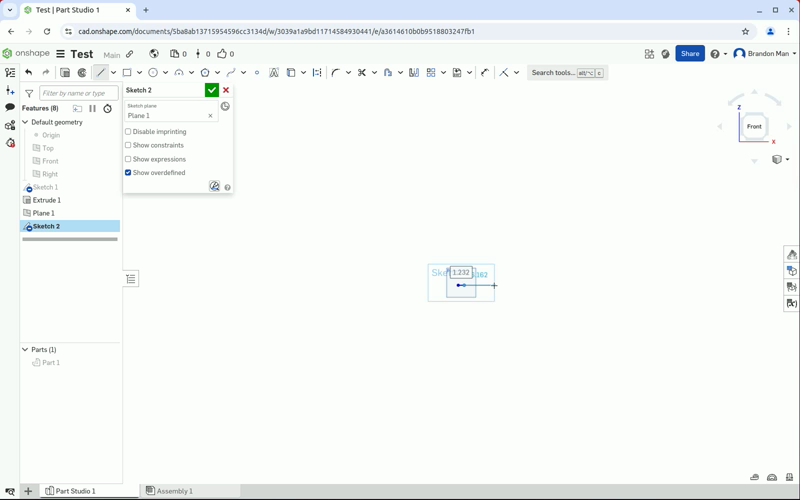
mouse_move(464, 279)
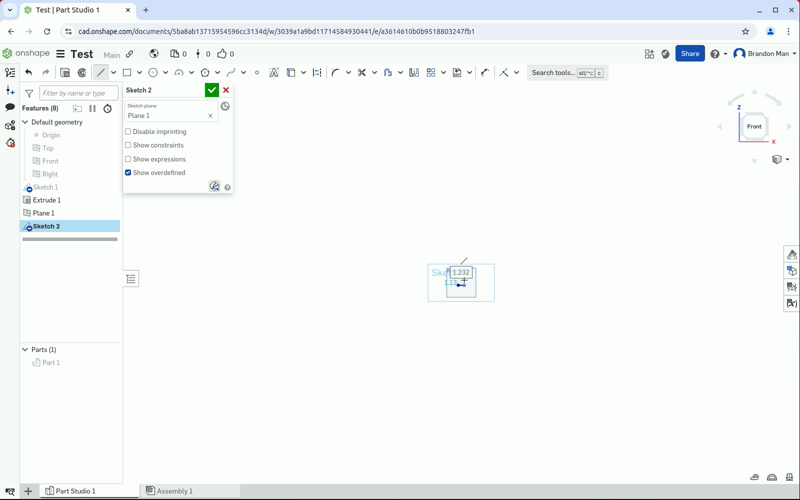
scroll(6)
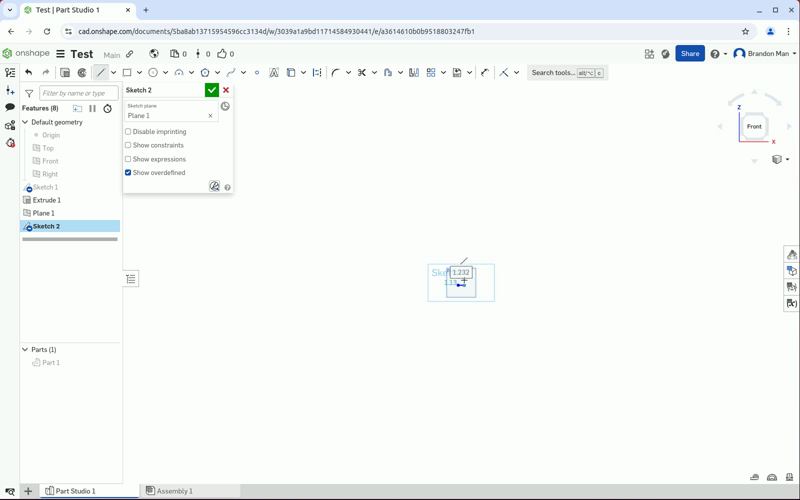
scroll(6)
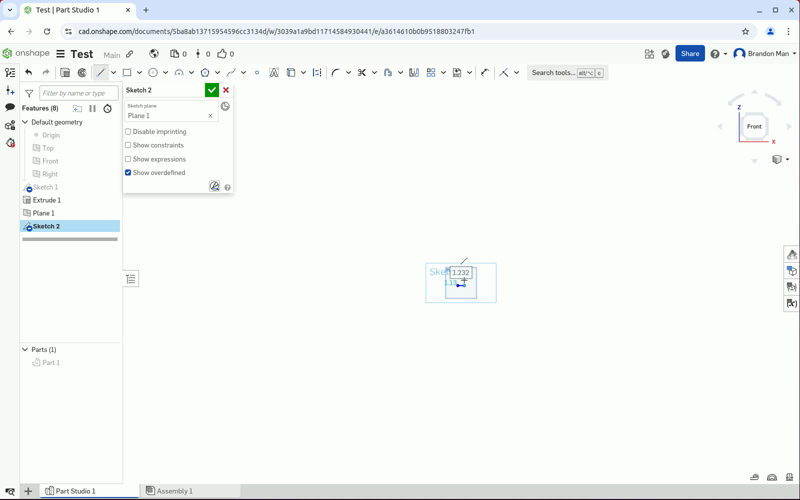
scroll(6)
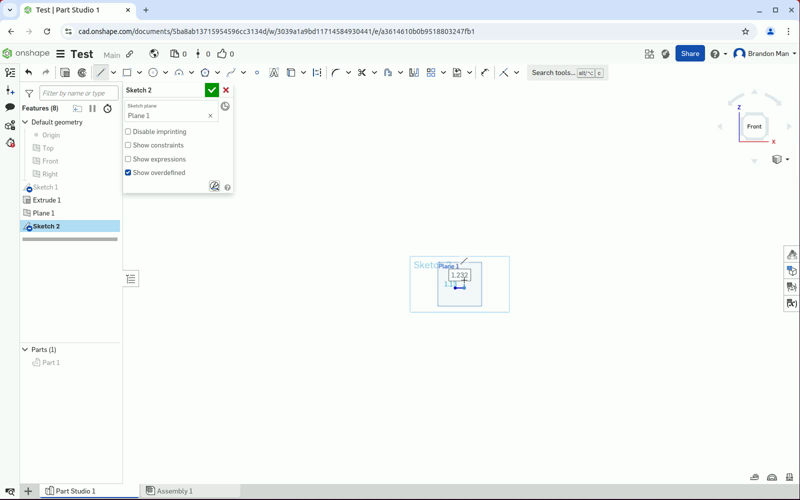
scroll(6)
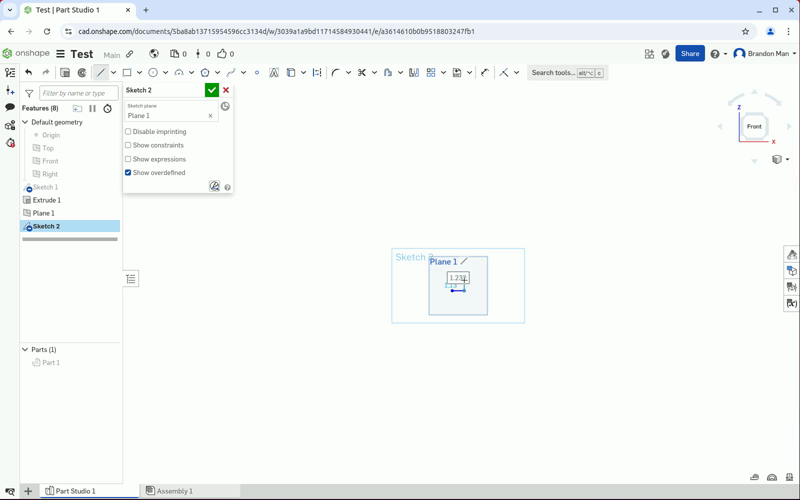
scroll(6)
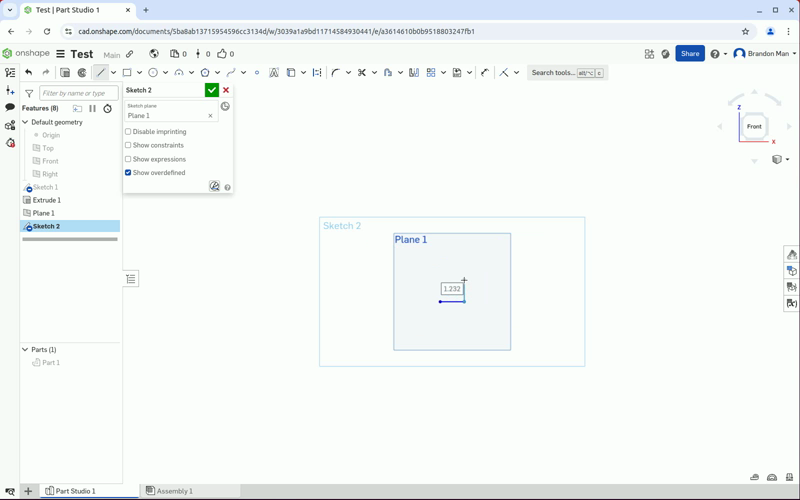
scroll(6)
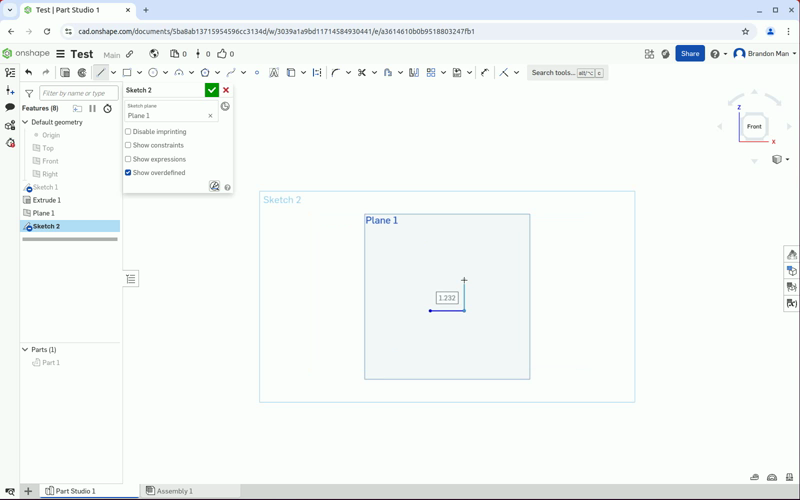
scroll(6)
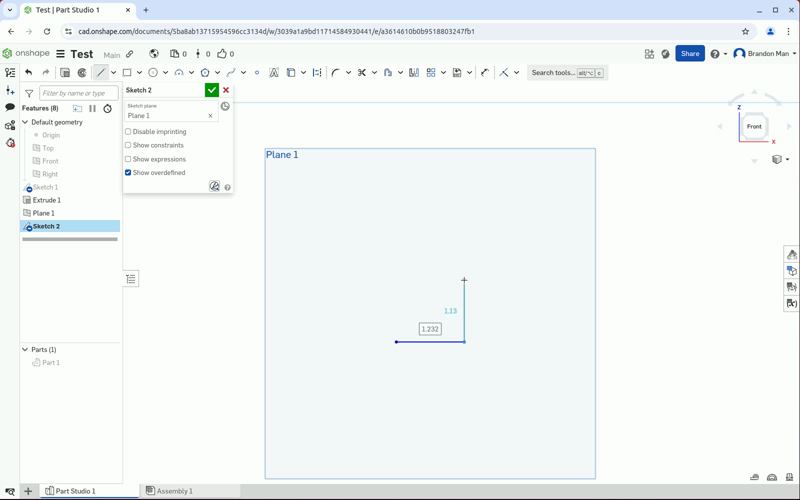
click(464, 279)
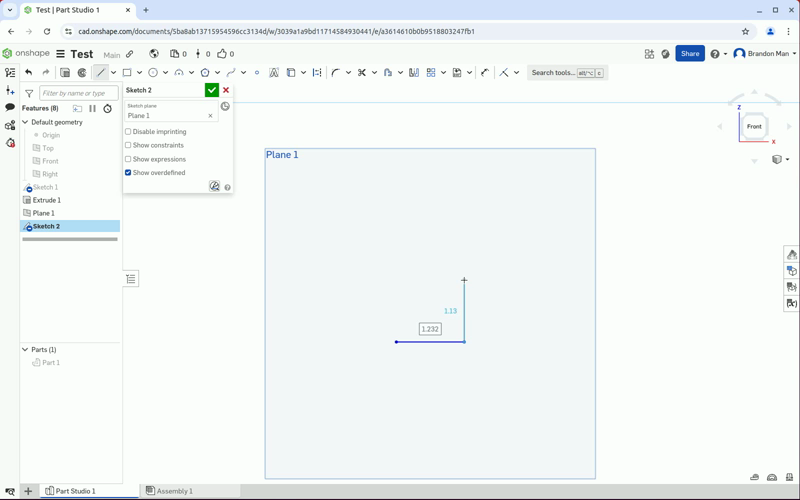
scroll(-6)
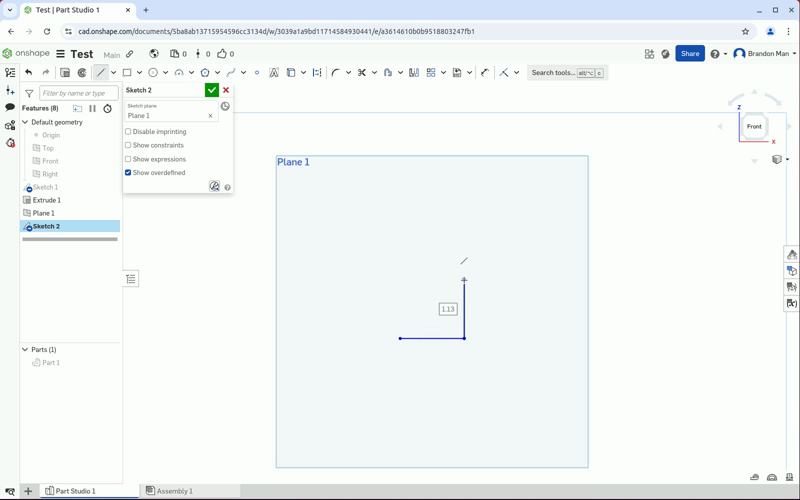
scroll(-6)
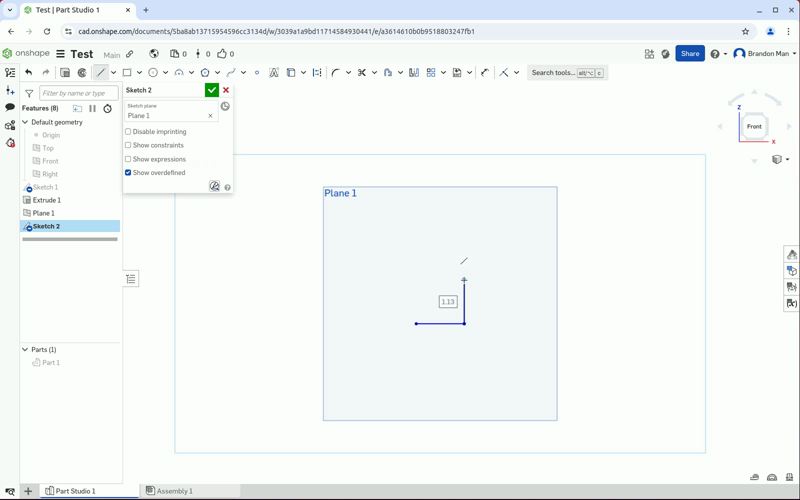
scroll(-6)
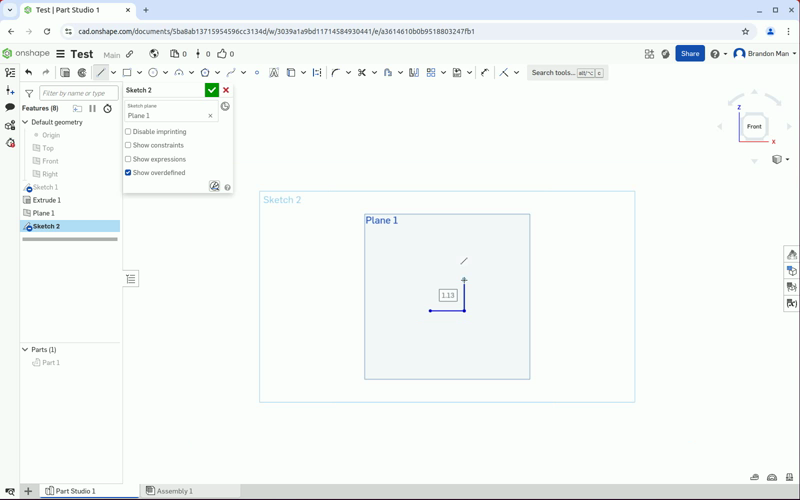
scroll(-6)
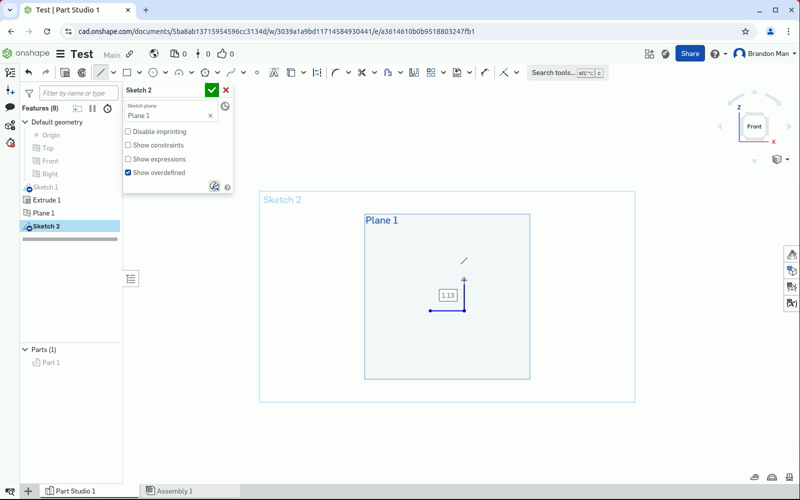
scroll(-6)
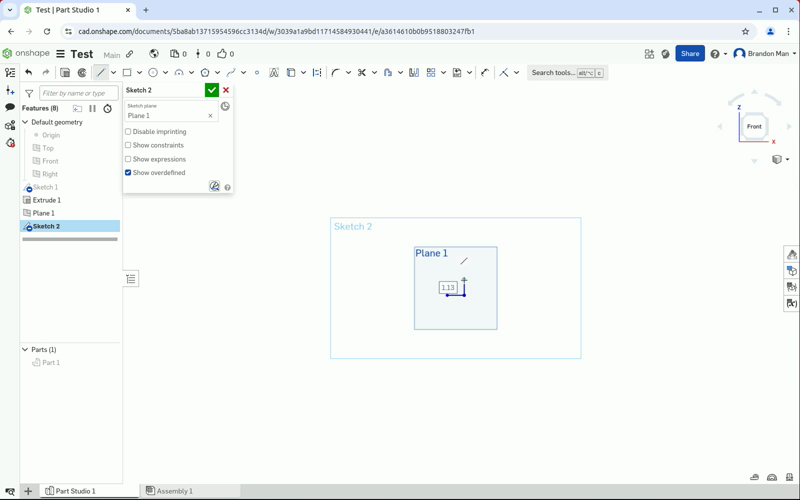
scroll(-6)
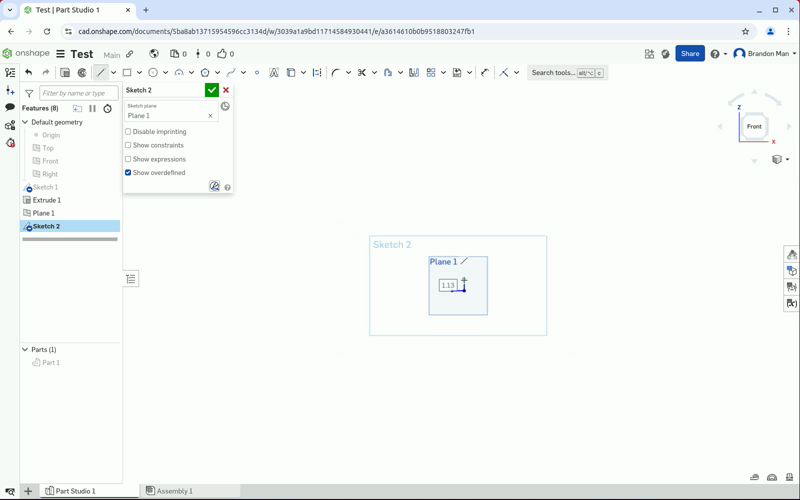
scroll(-6)
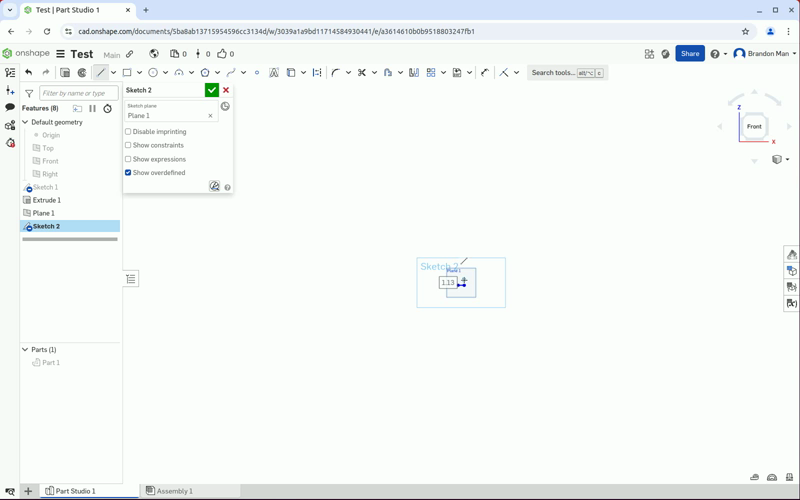
key_up(shift)
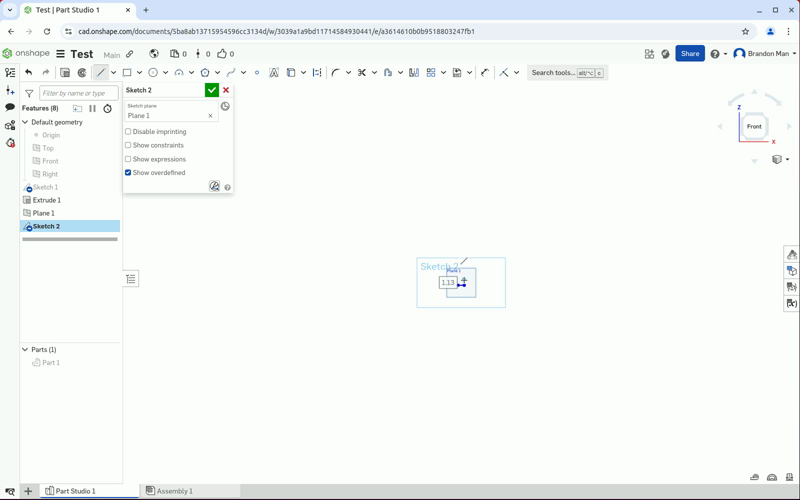
key_down(shift)
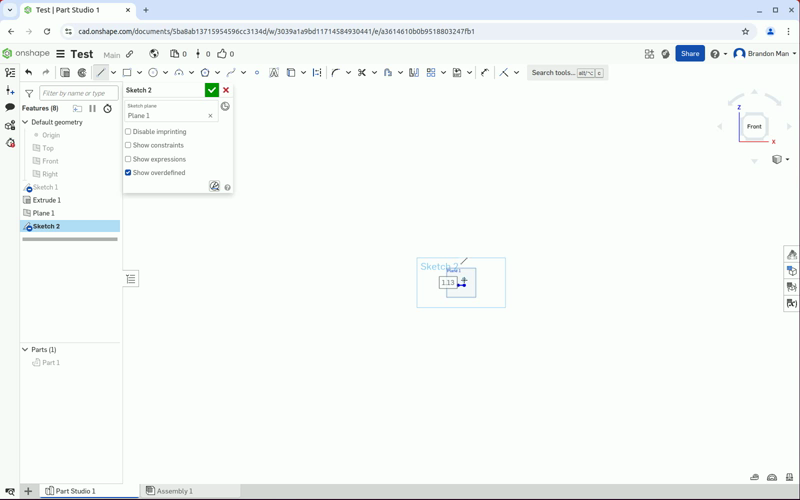
mouse_move(494, 279)
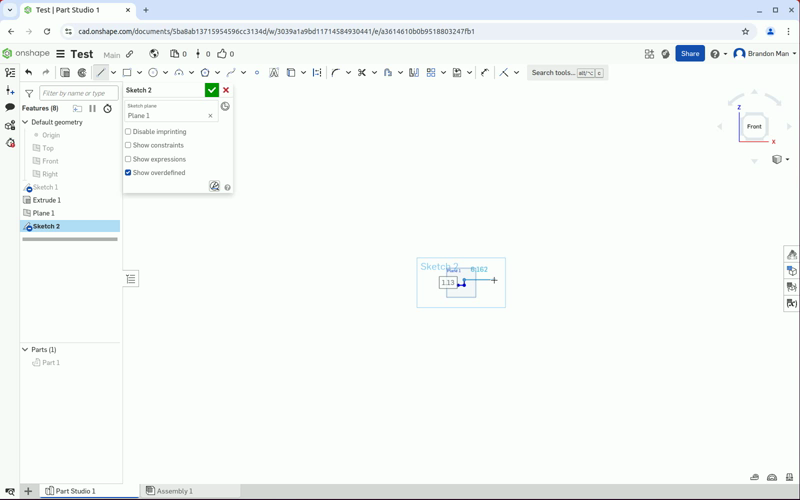
mouse_move(458, 279)
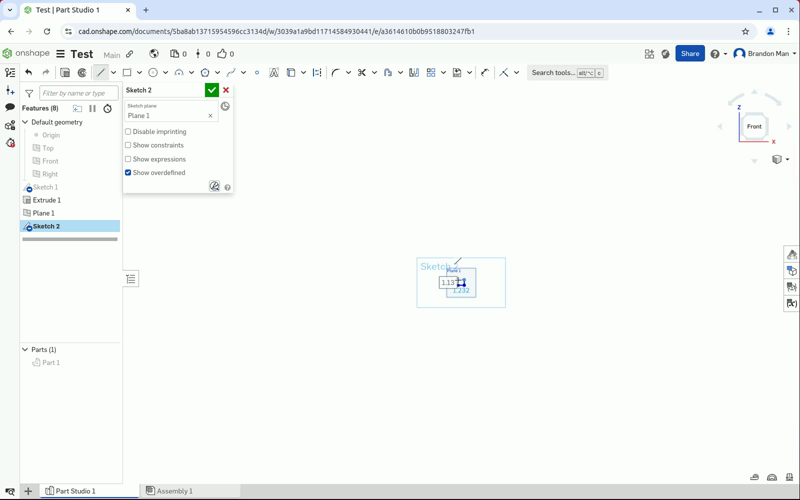
scroll(6)
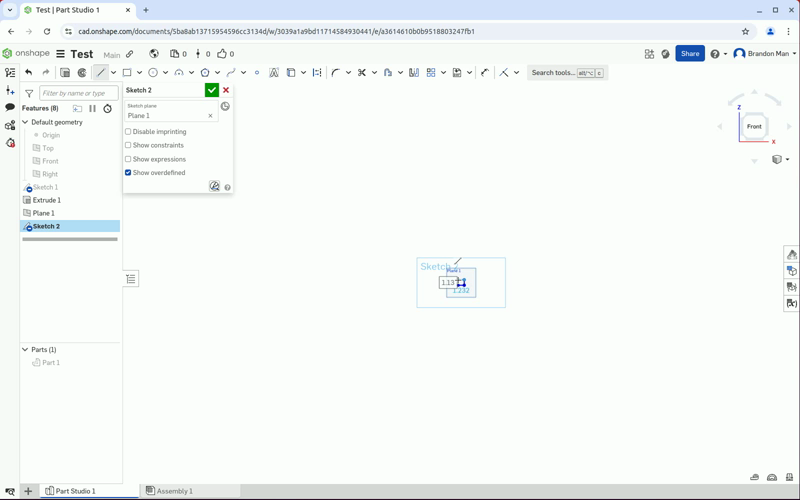
scroll(6)
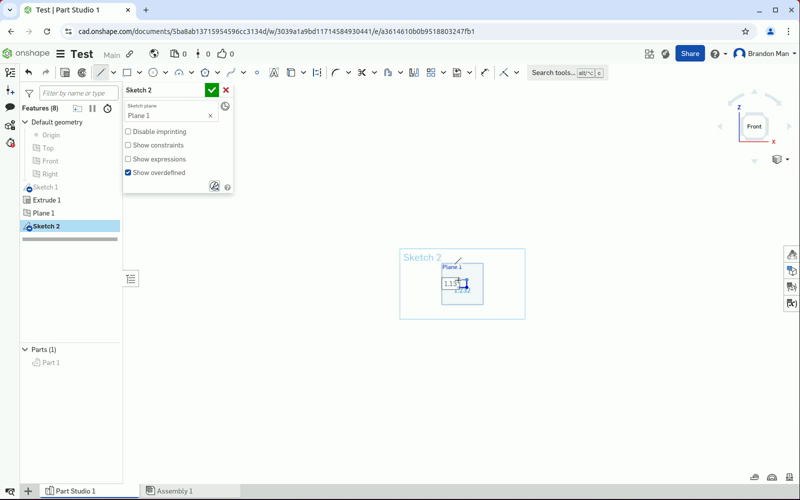
scroll(6)
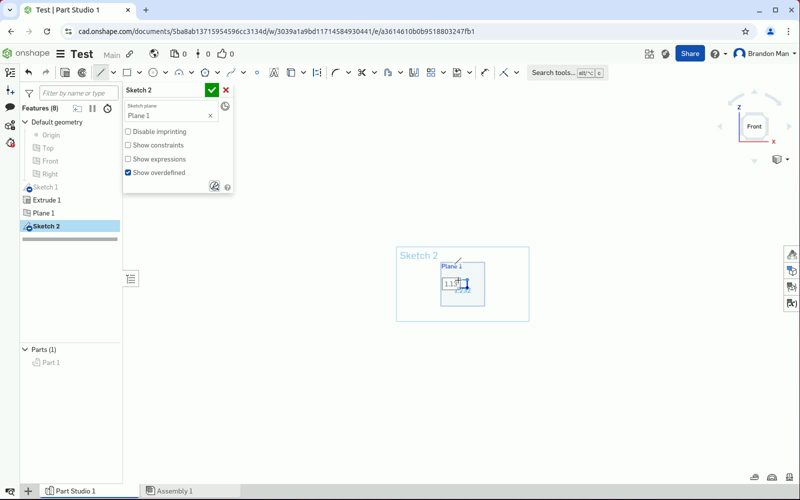
scroll(6)
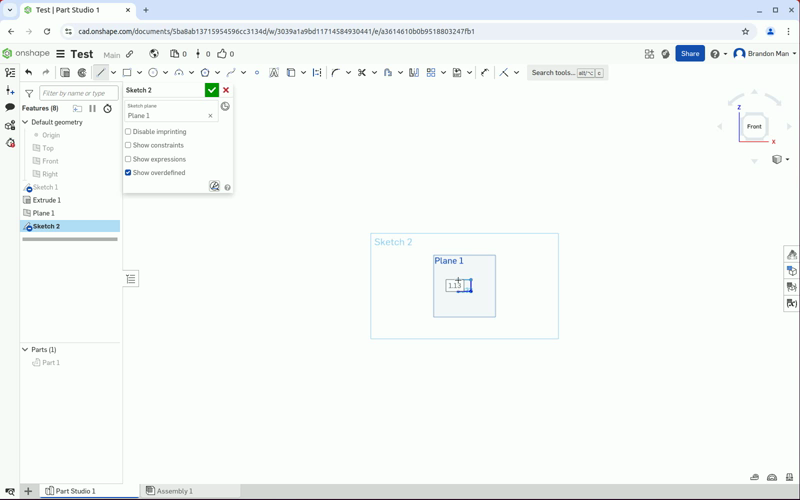
scroll(6)
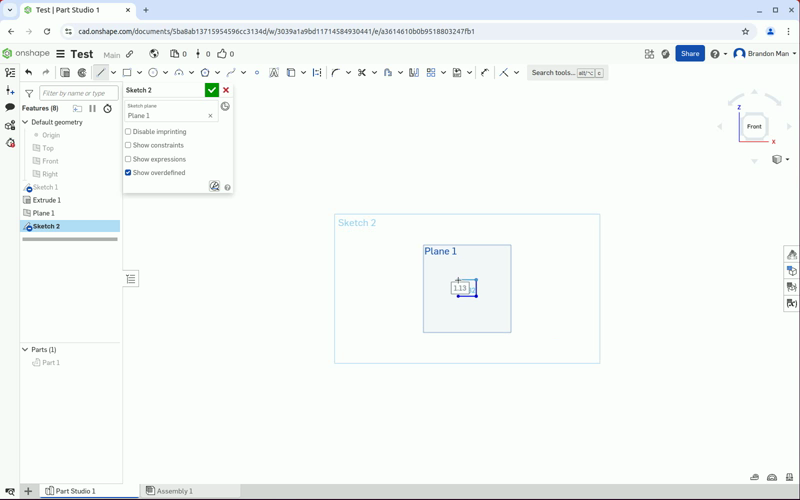
scroll(6)
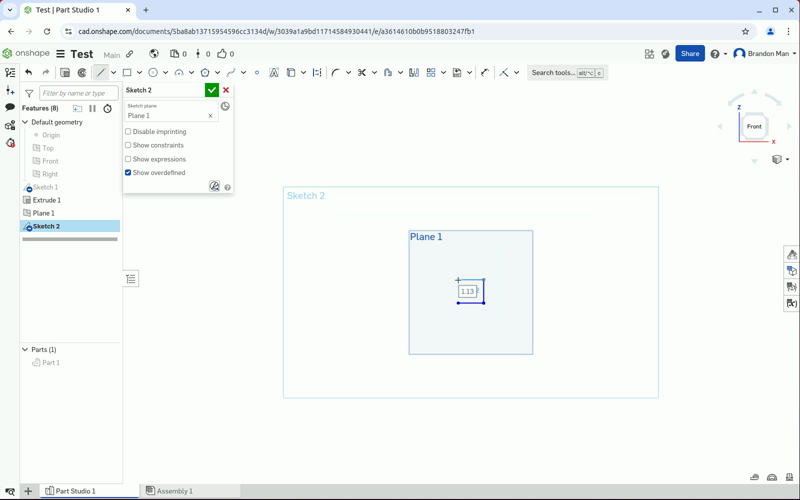
scroll(6)
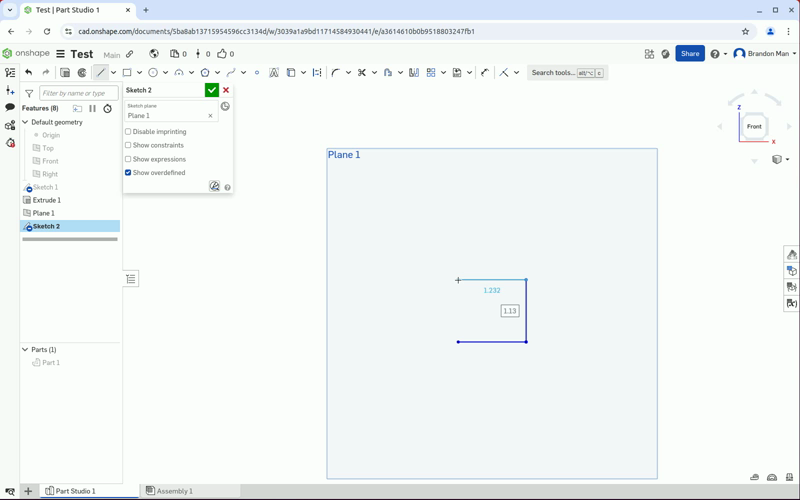
click(458, 279)
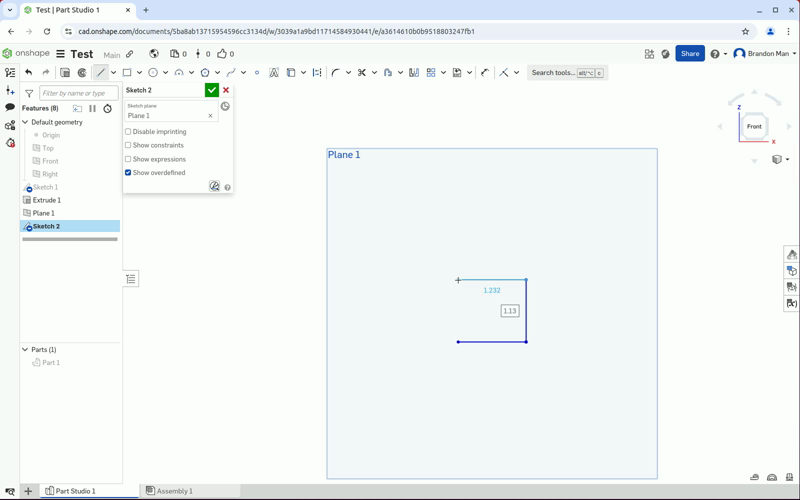
scroll(-6)
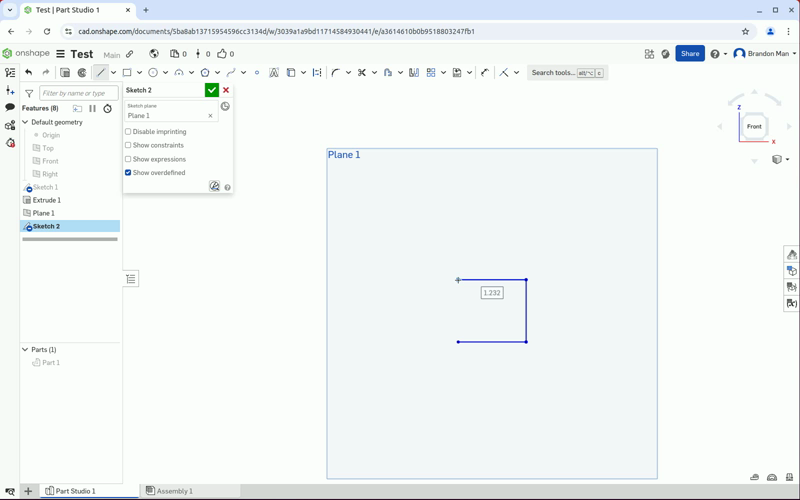
scroll(-6)
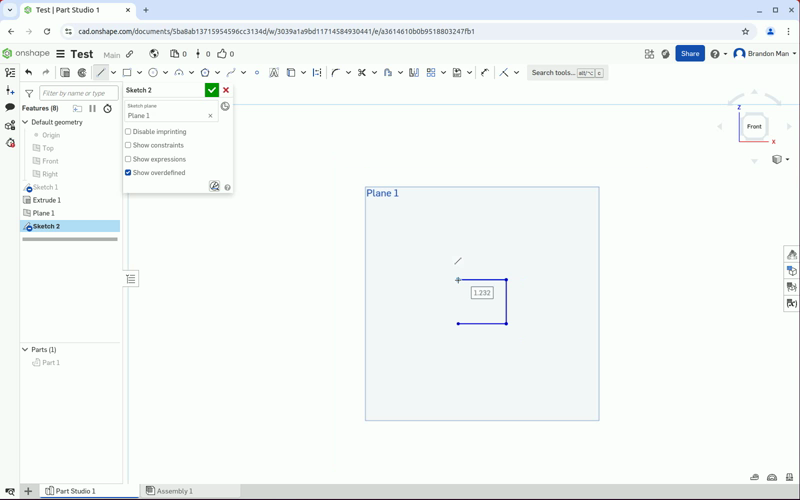
scroll(-6)
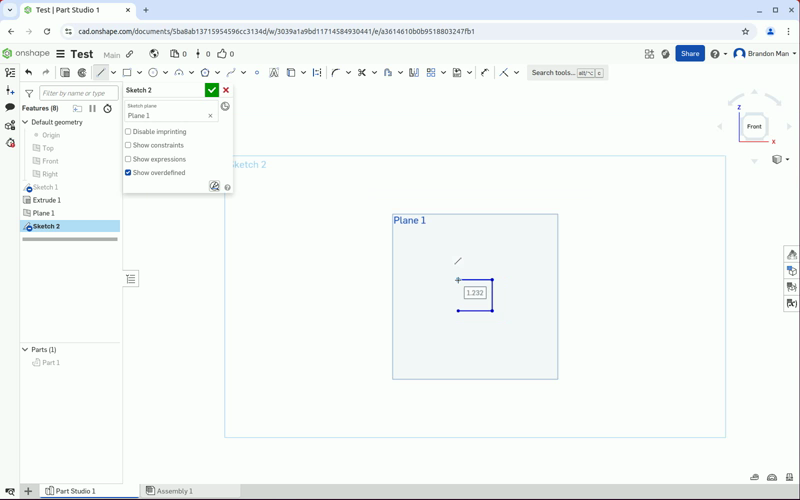
scroll(-6)
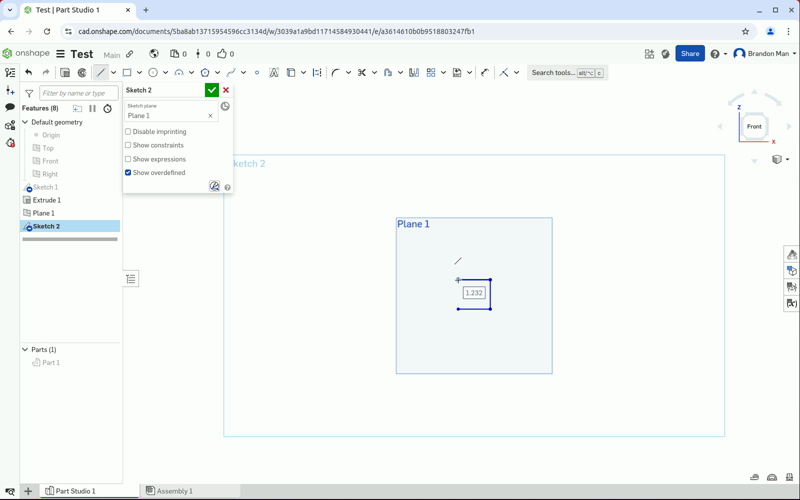
scroll(-6)
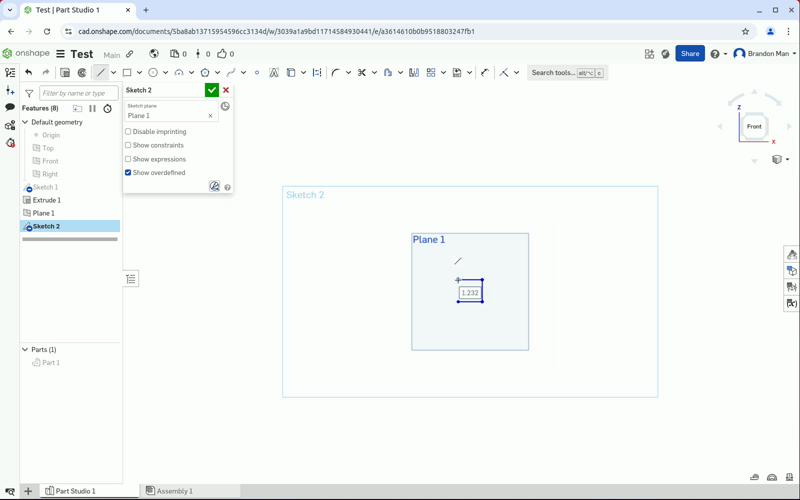
scroll(-6)
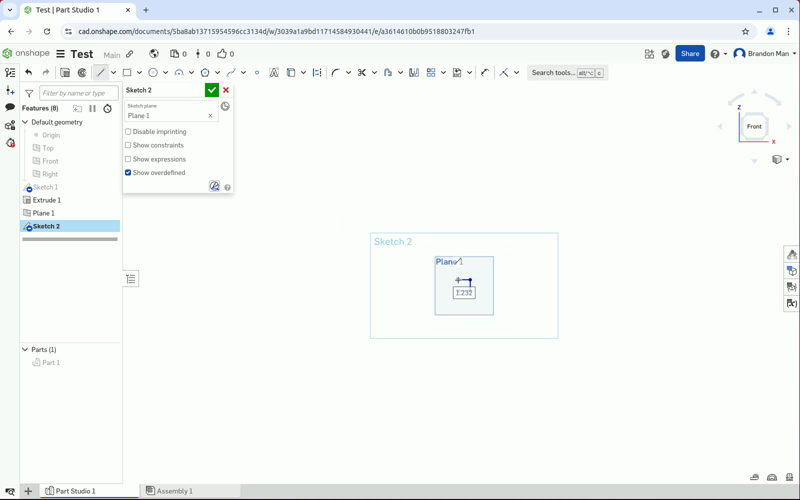
scroll(-6)
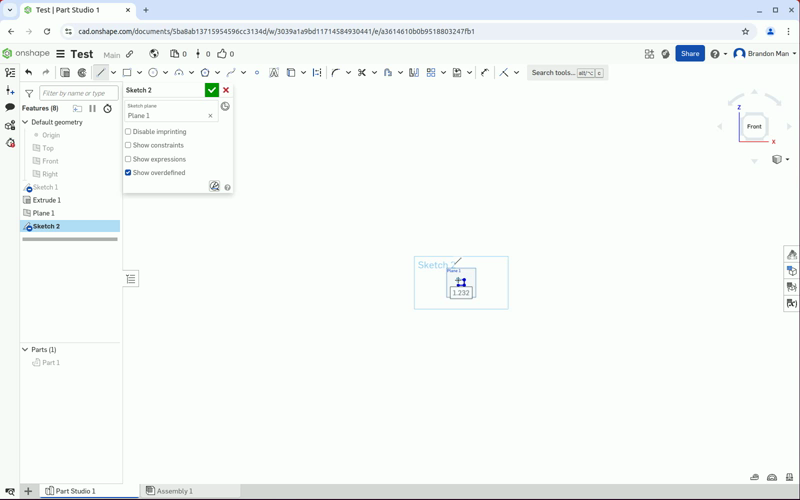
key_up(shift)
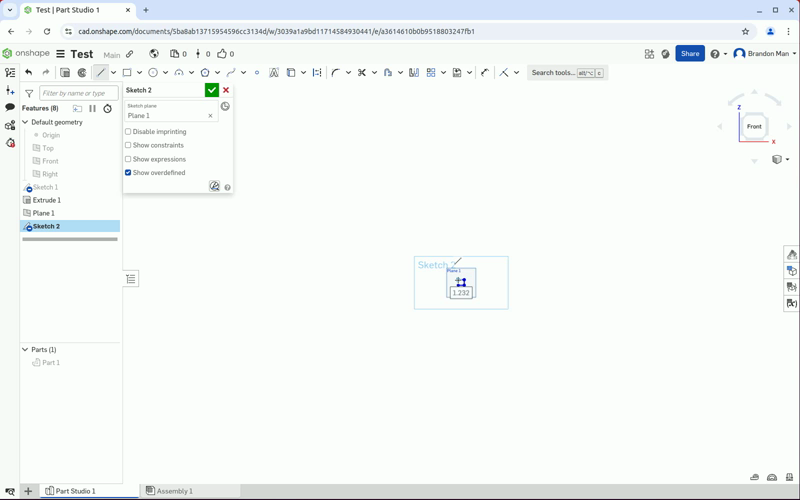
mouse_move(488, 279)
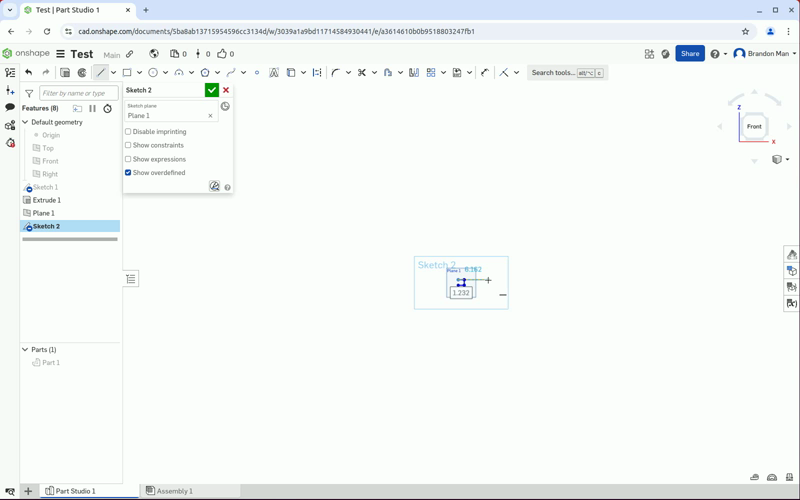
key_down(shift)
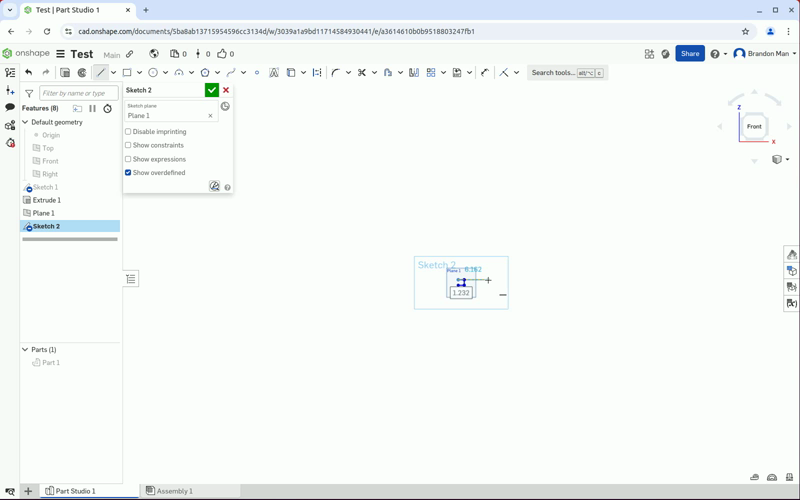
mouse_move(458, 285)
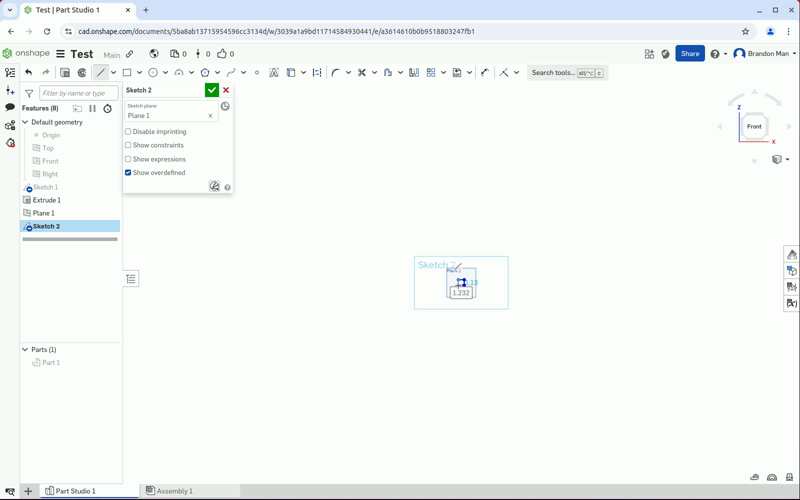
scroll(6)
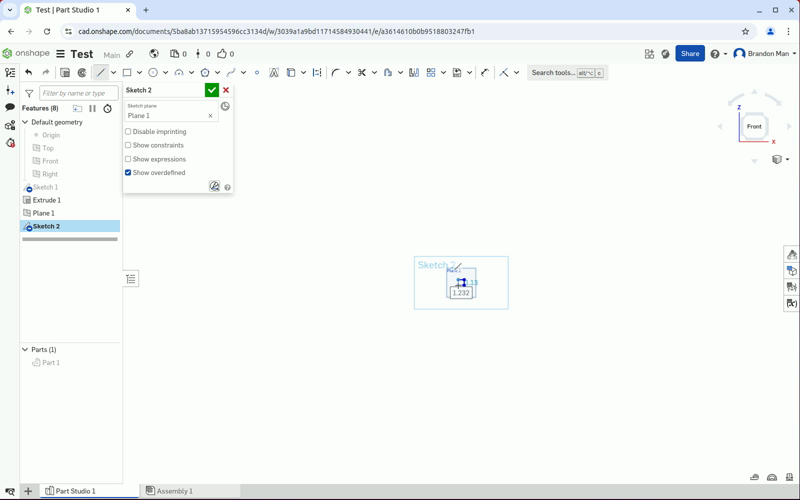
scroll(6)
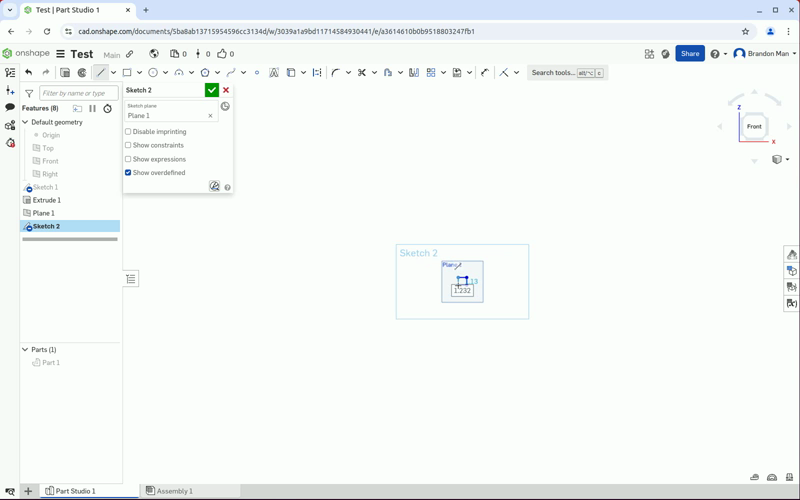
scroll(6)
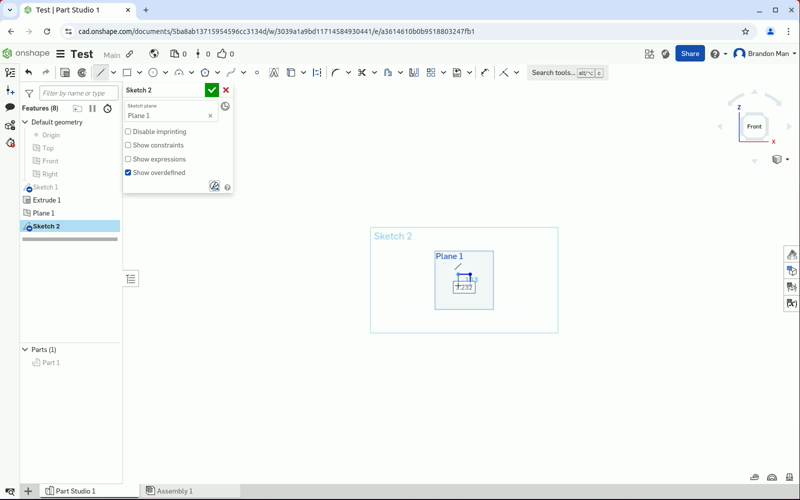
scroll(6)
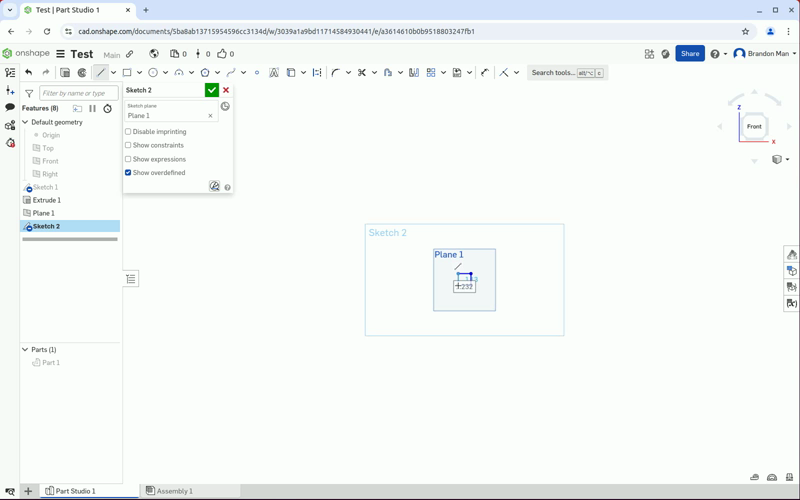
scroll(6)
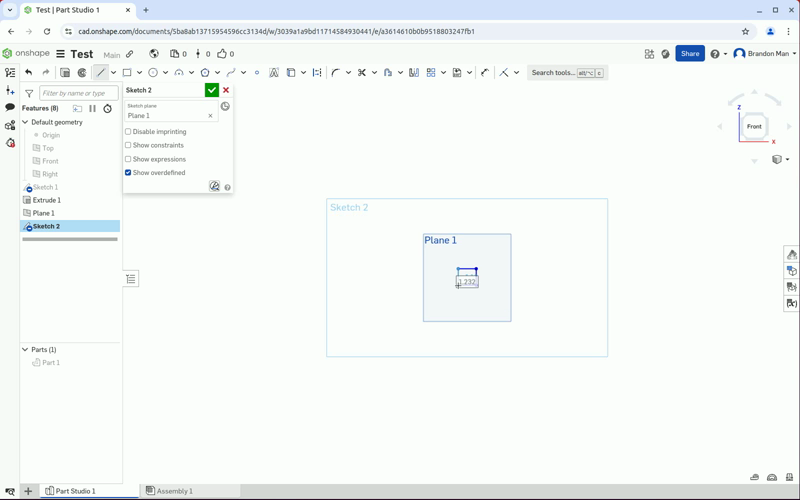
scroll(6)
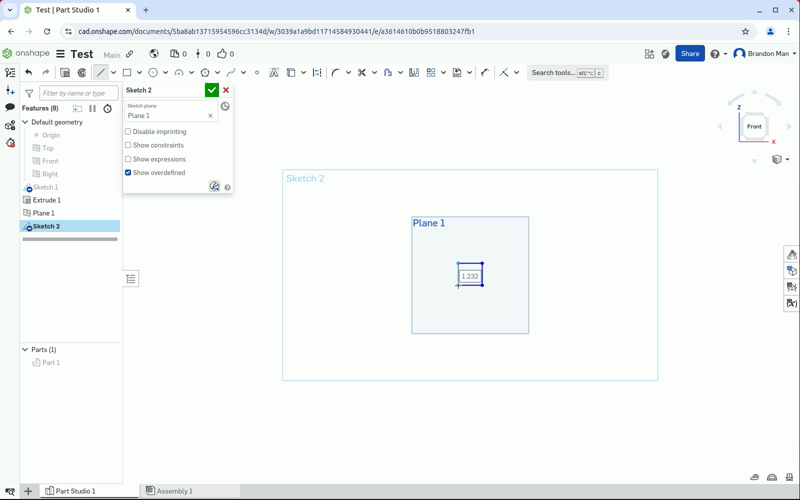
scroll(6)
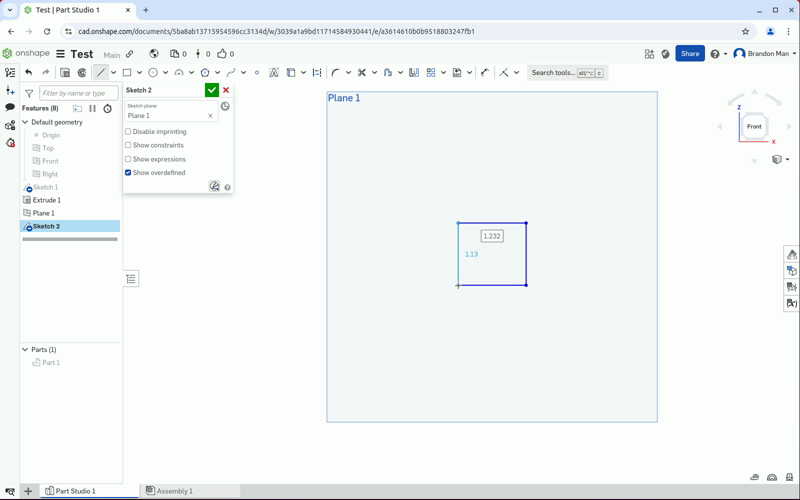
key_up(shift)
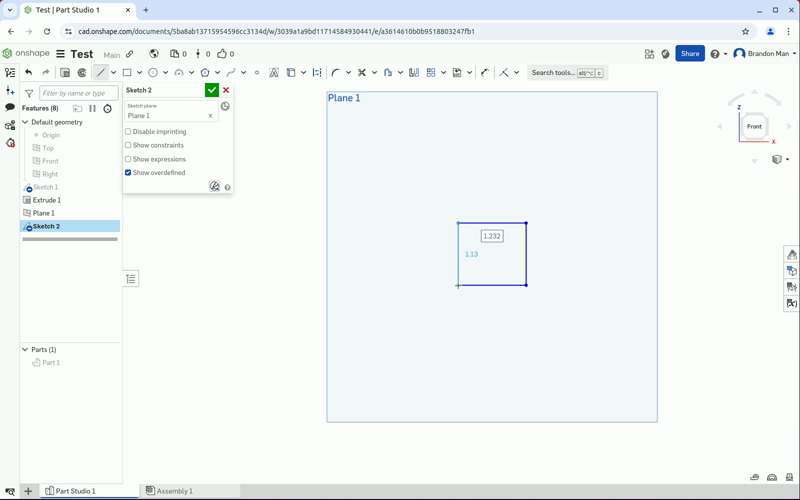
click(458, 285)
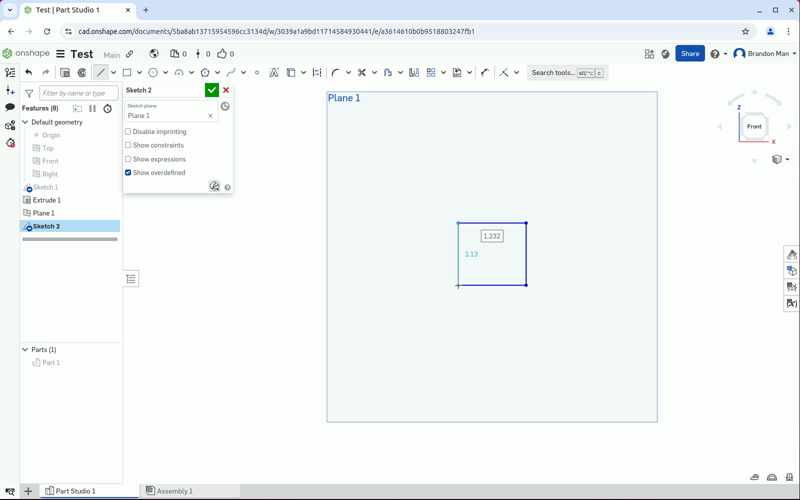
scroll(-6)
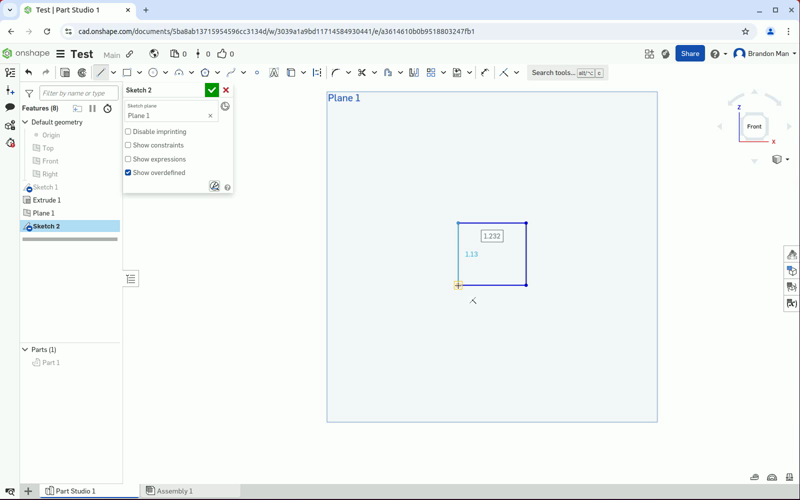
scroll(-6)
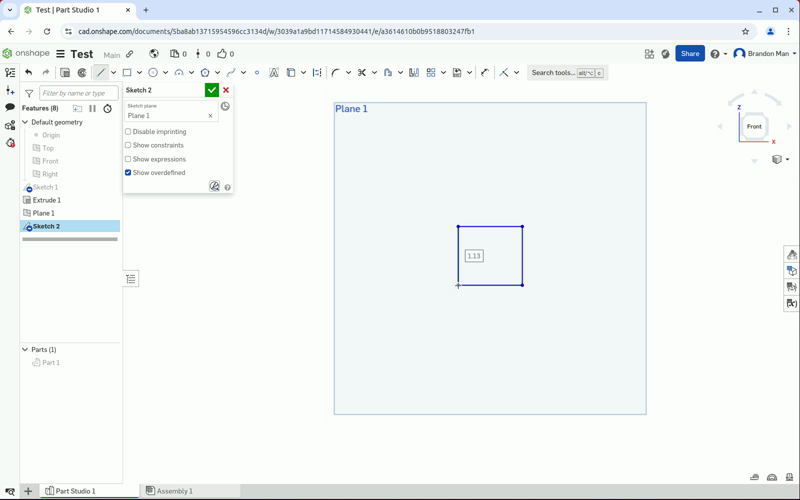
scroll(-6)
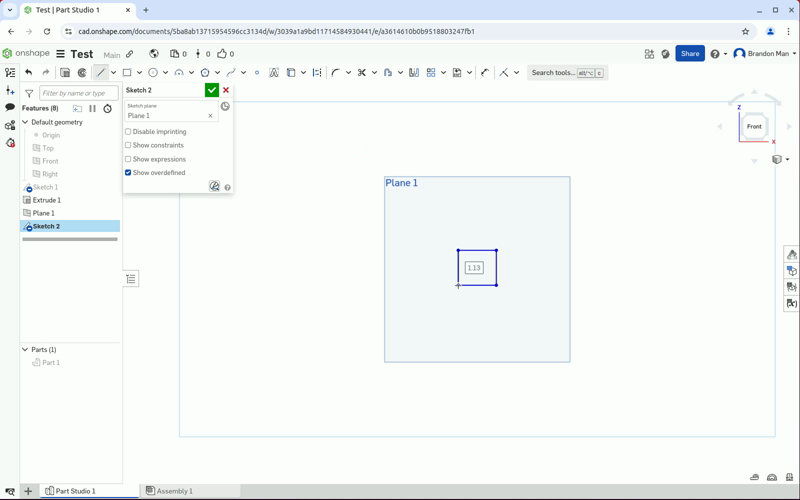
scroll(-6)
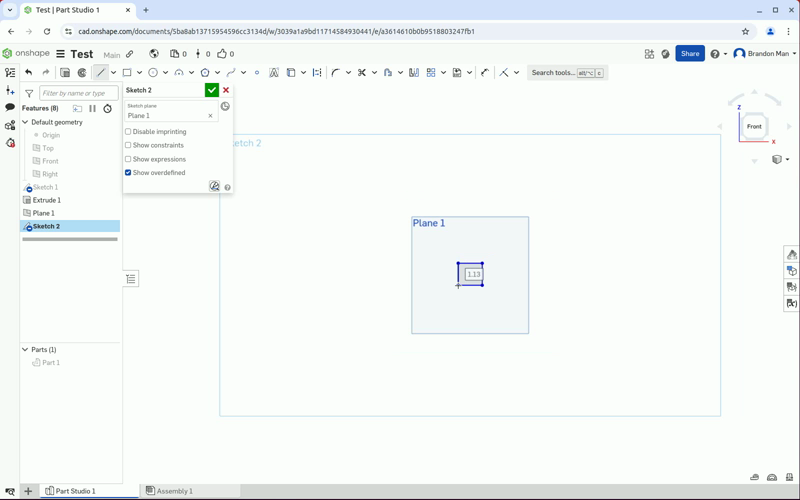
scroll(-6)
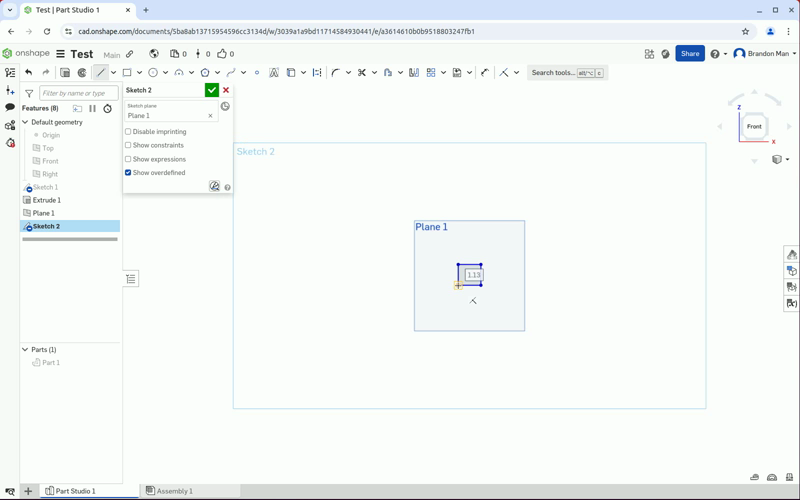
scroll(-6)
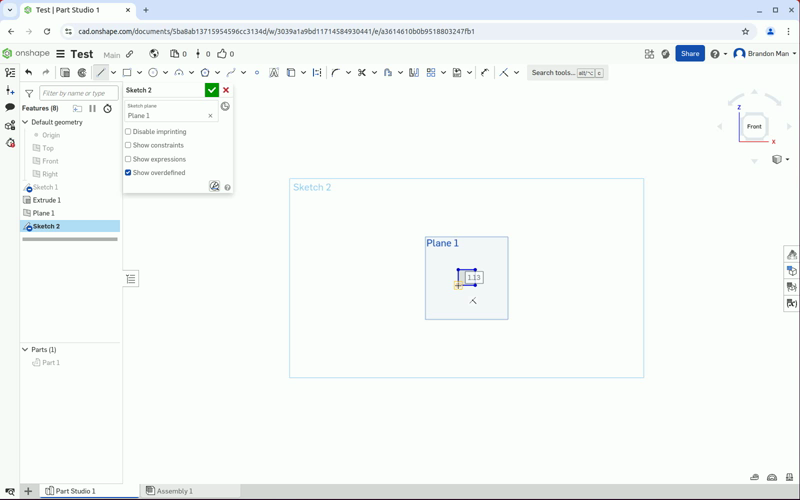
scroll(-6)
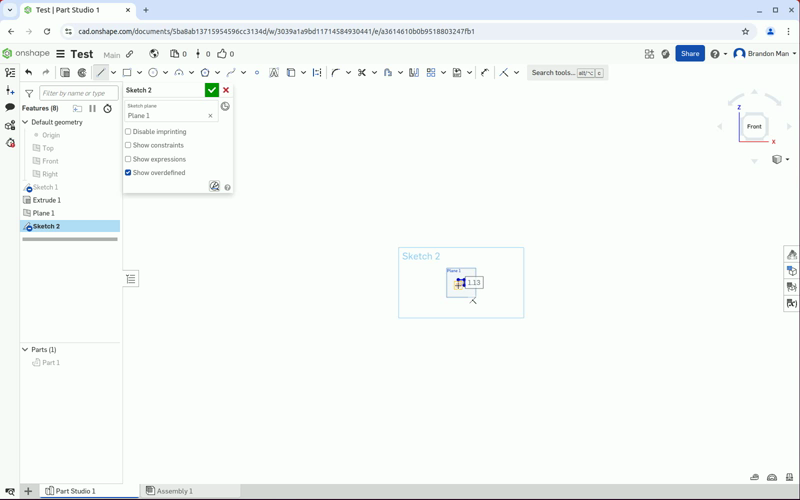
key(esc)
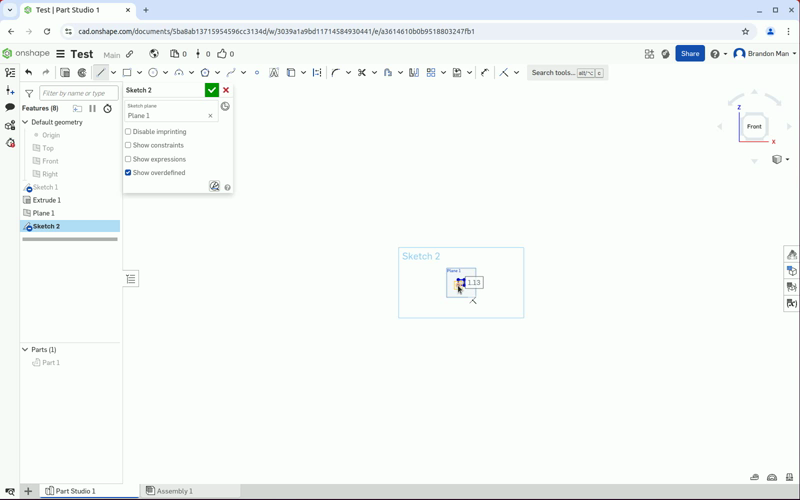
mouse_move(459, 283)
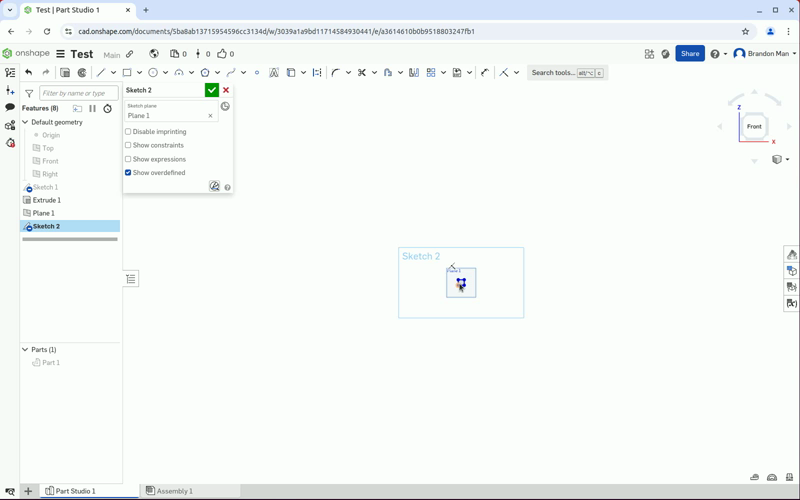
scroll(6)
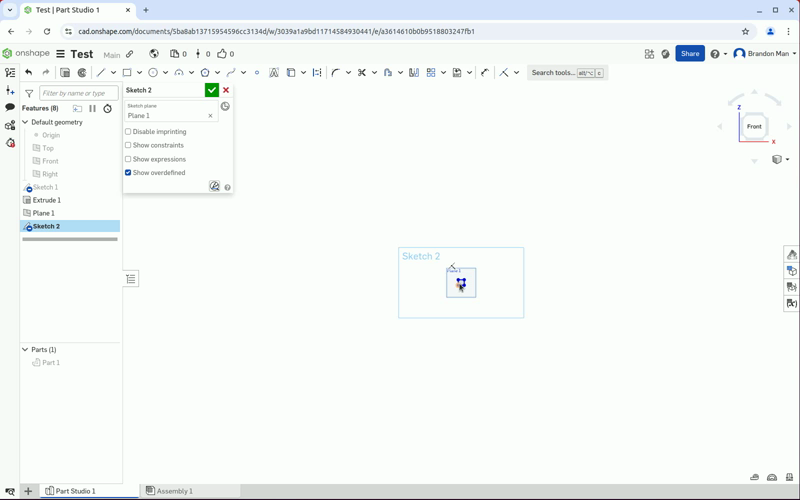
scroll(6)
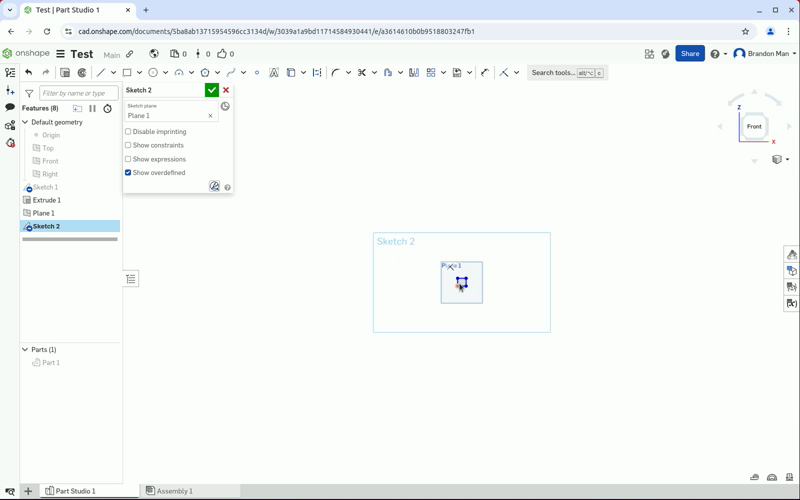
scroll(6)
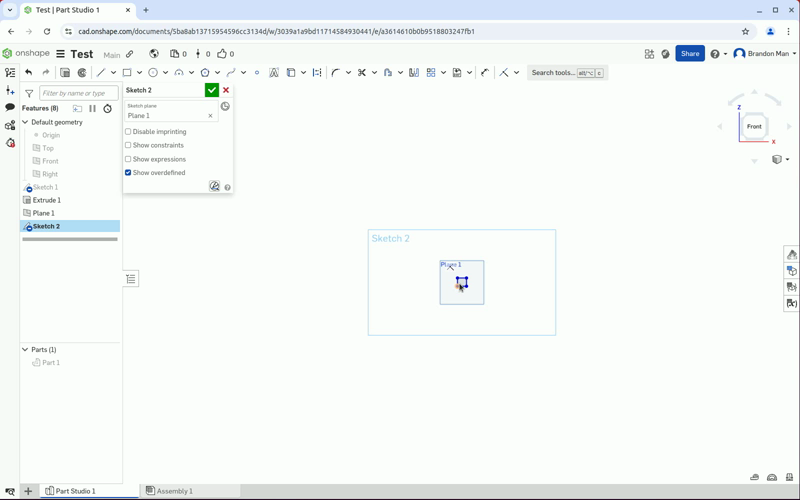
scroll(6)
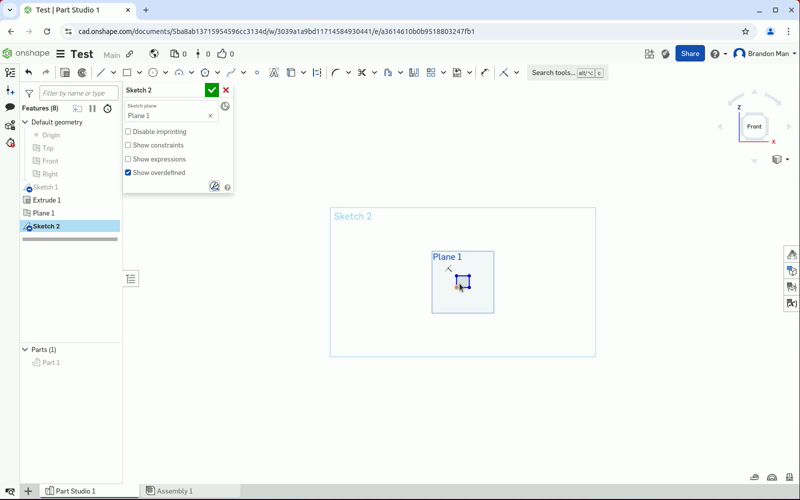
scroll(6)
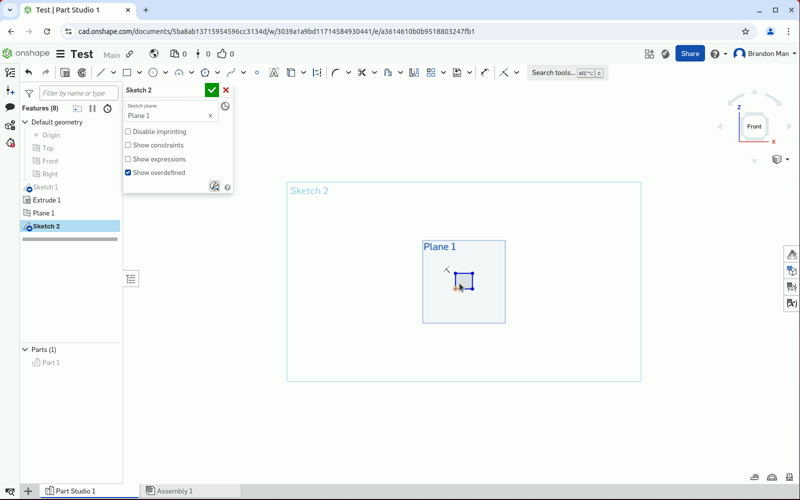
scroll(6)
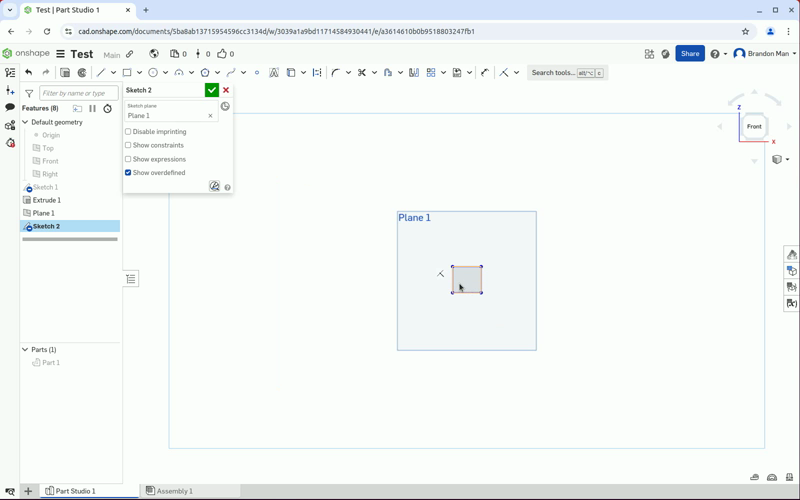
scroll(6)
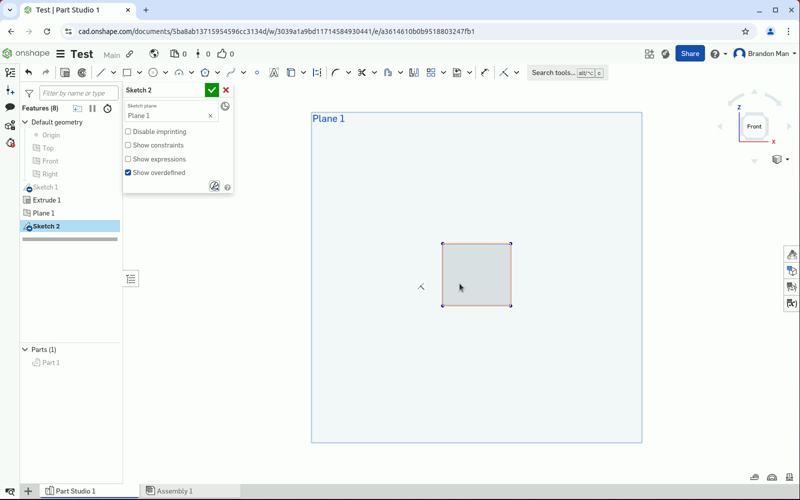
click(459, 283)
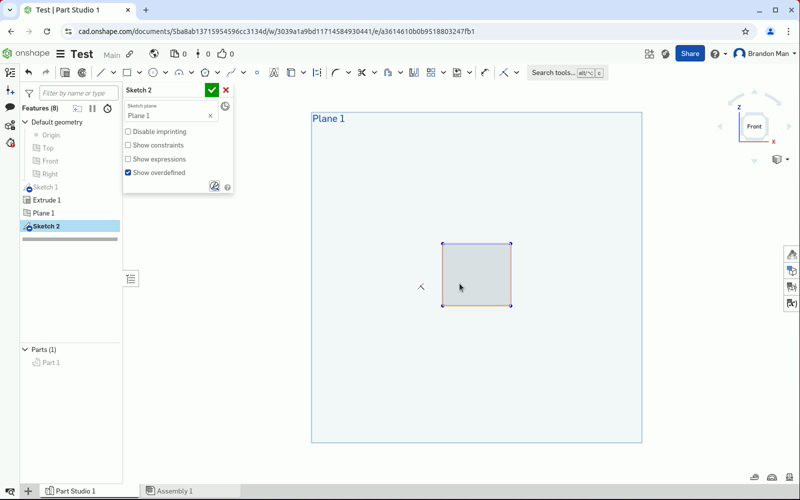
scroll(-6)
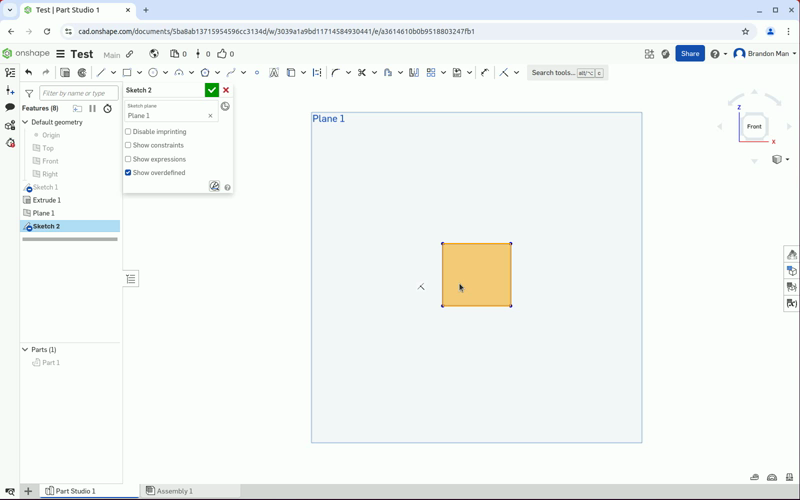
scroll(-6)
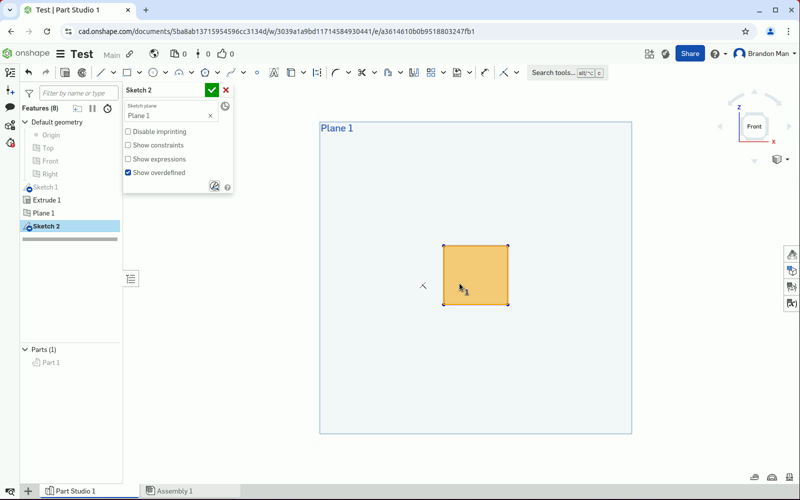
scroll(-6)
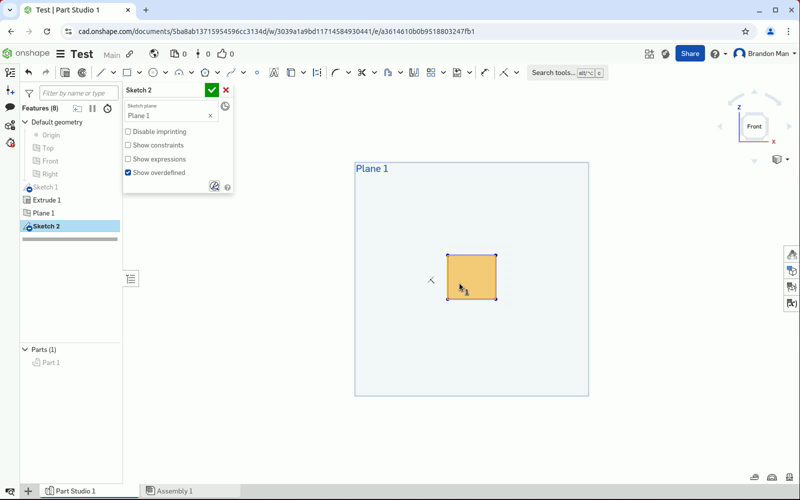
scroll(-6)
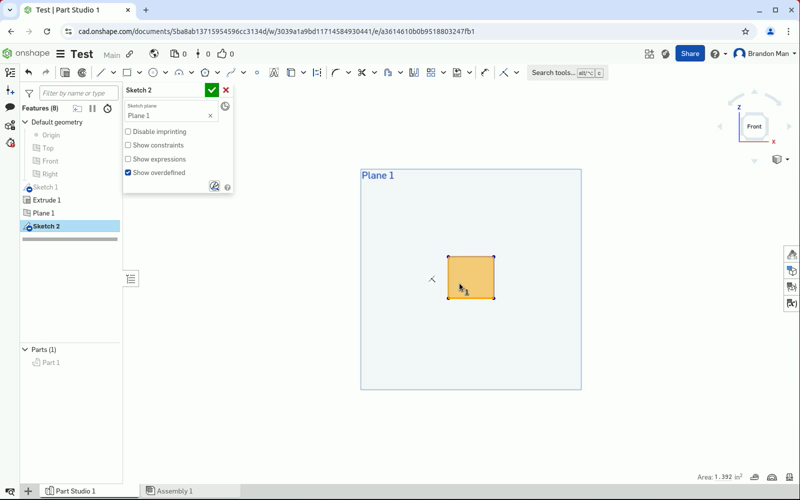
scroll(-6)
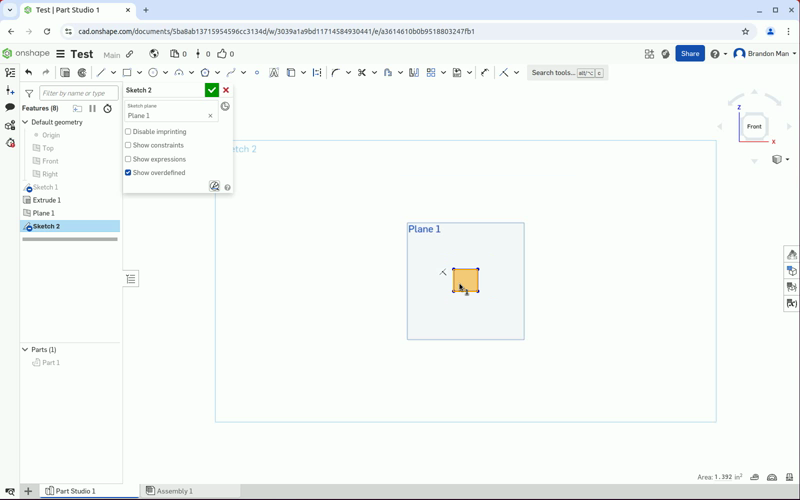
scroll(-6)
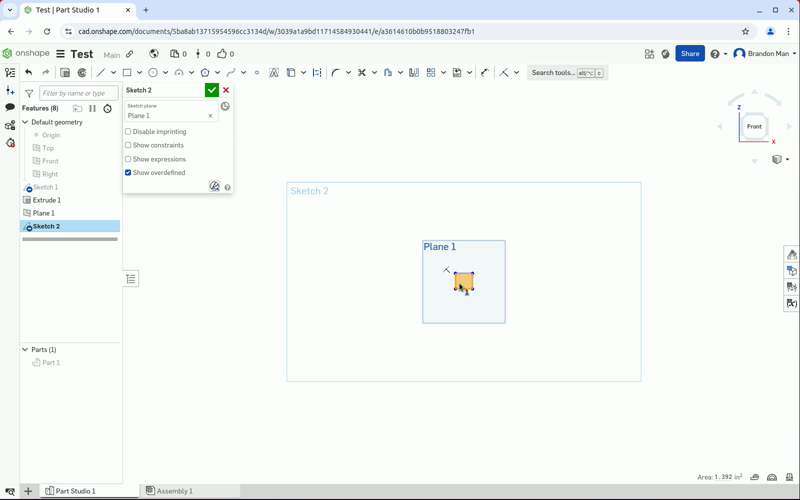
scroll(-6)
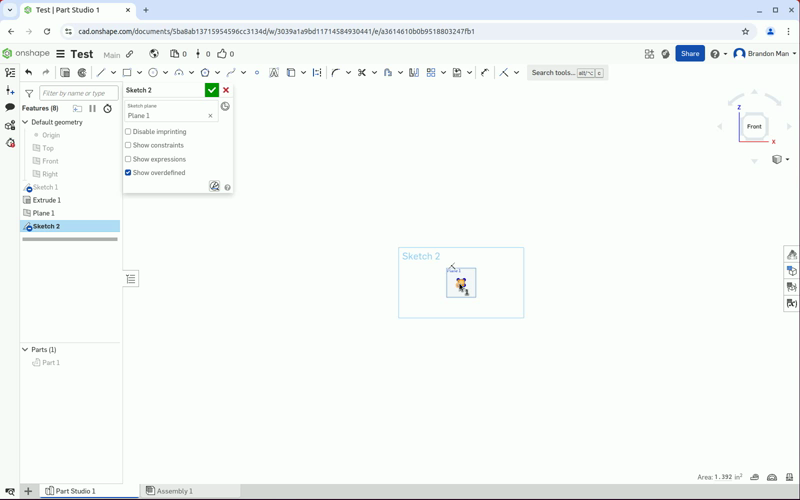
mouse_move(73, 352)
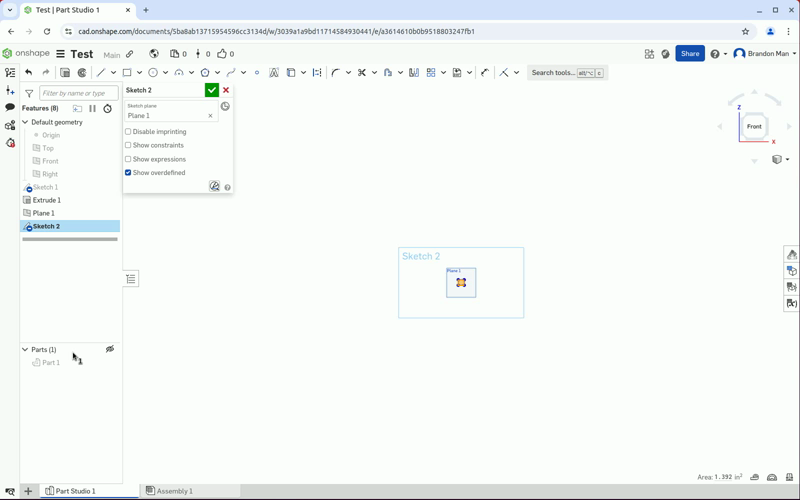
key(shift+y)
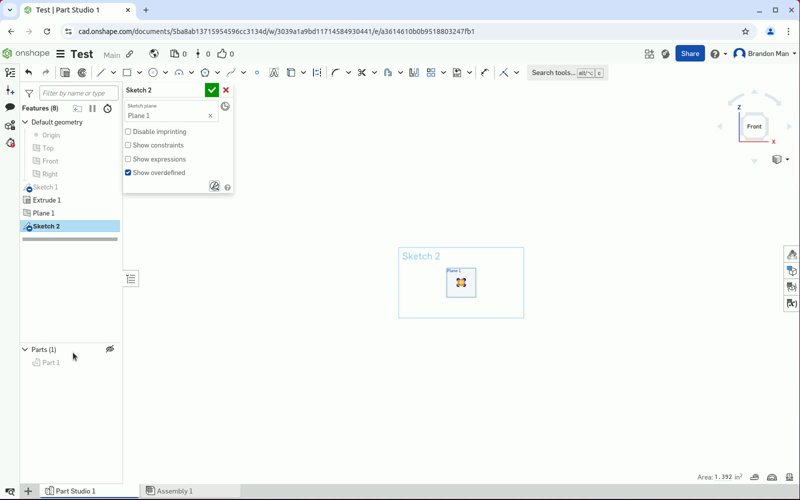
key(shift+e)
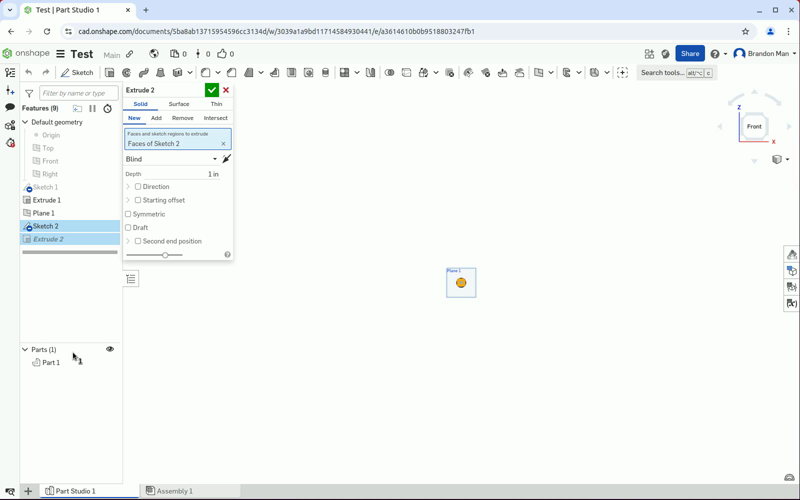
mouse_move(143, 106)
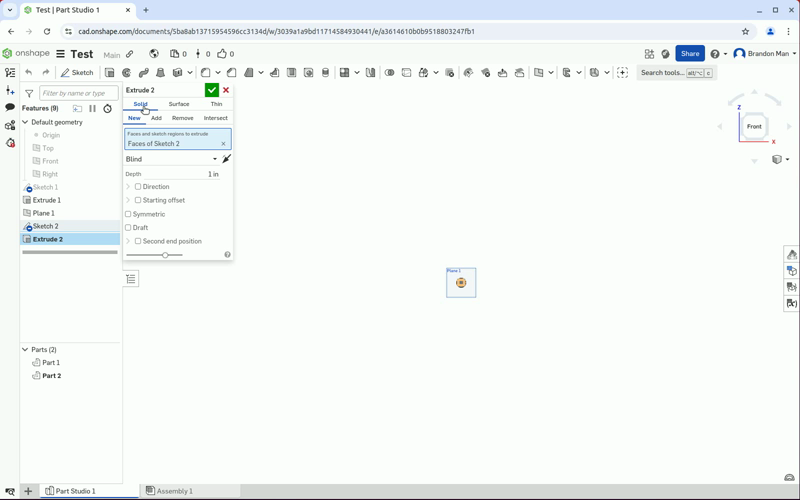
click(143, 106)
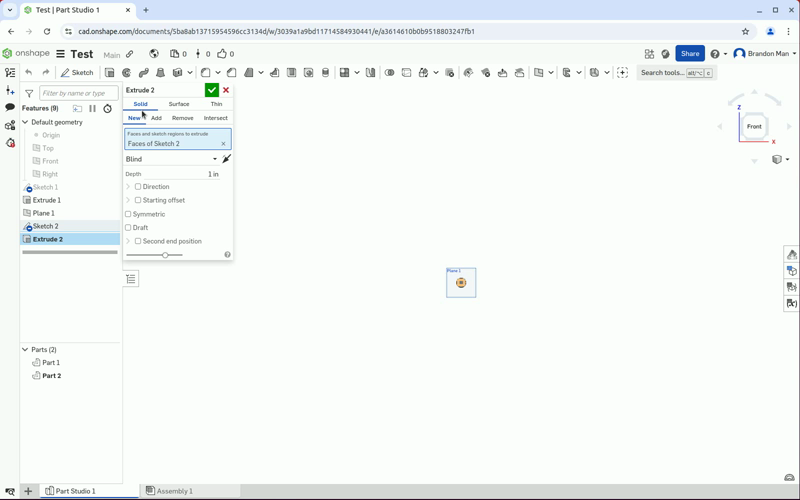
mouse_move(137, 120)
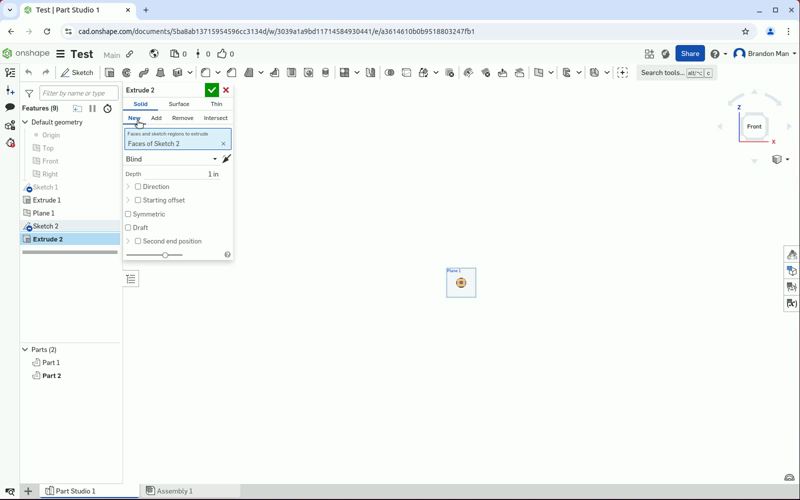
click(137, 120)
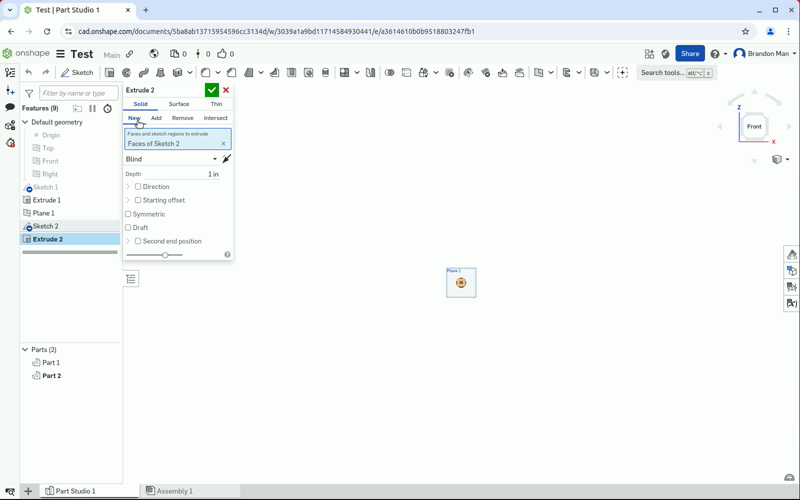
key(tab, 4)
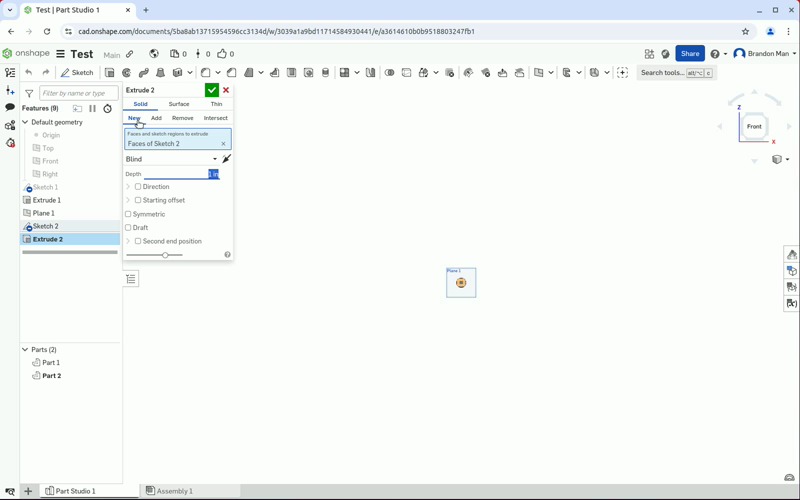
text(1.204)
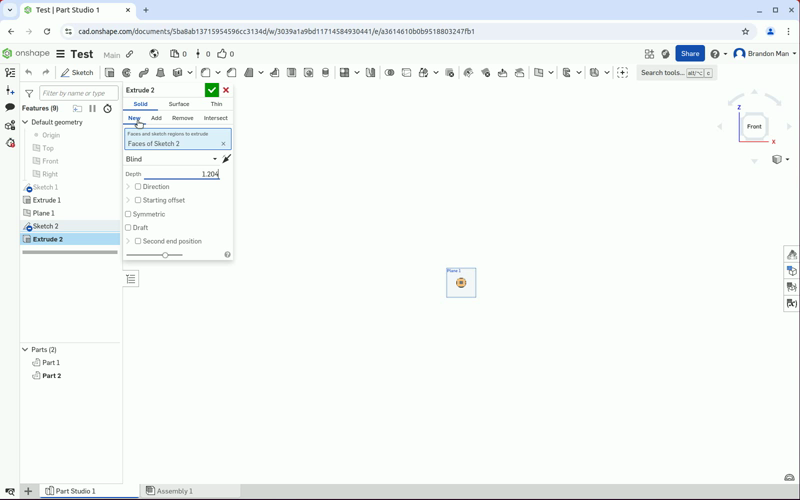
key(enter)
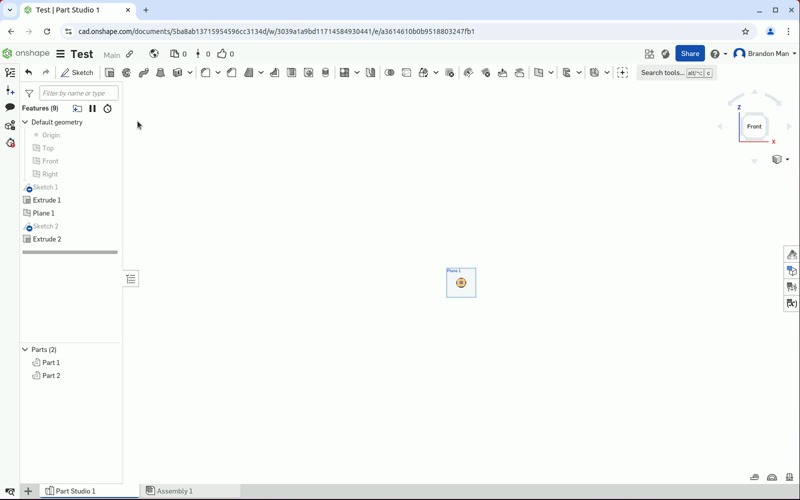
key(shift+h)
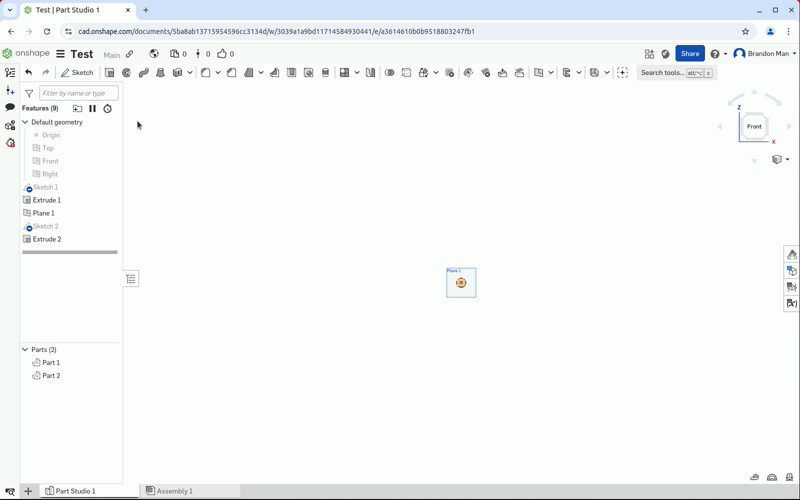
key(shift+h)
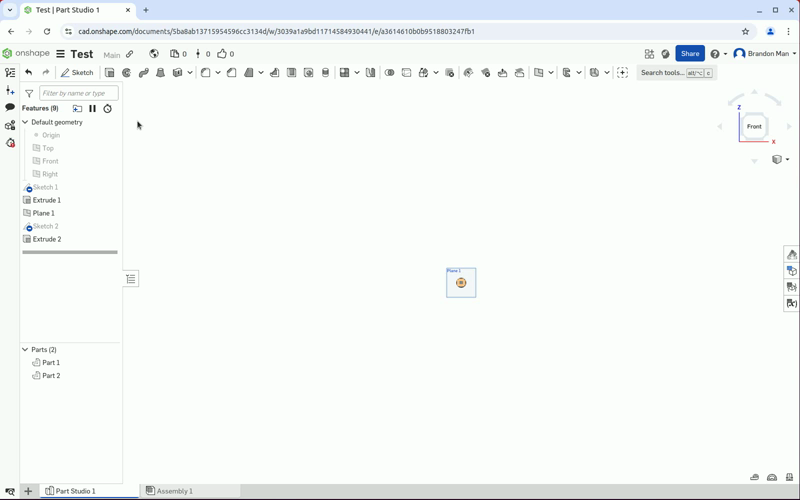
key(shift+7)
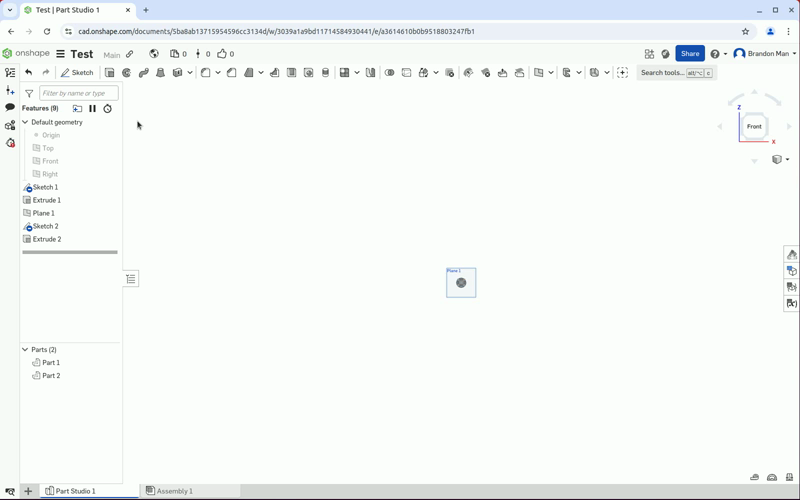
key(left, 2)
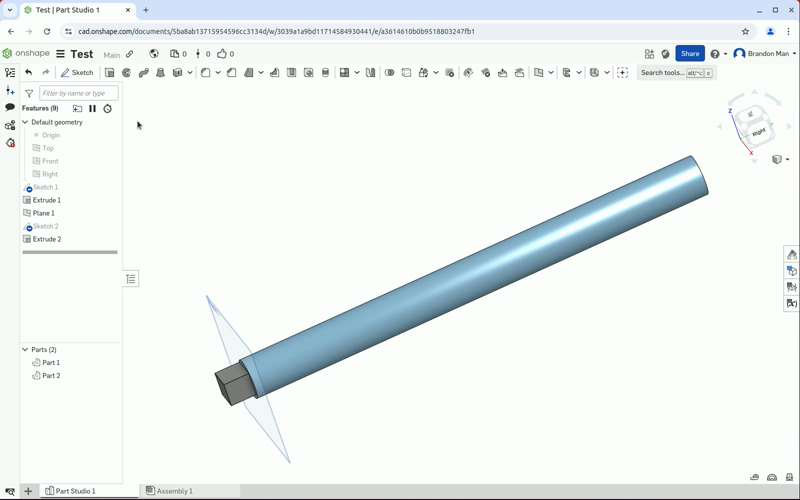
key(down, 2)
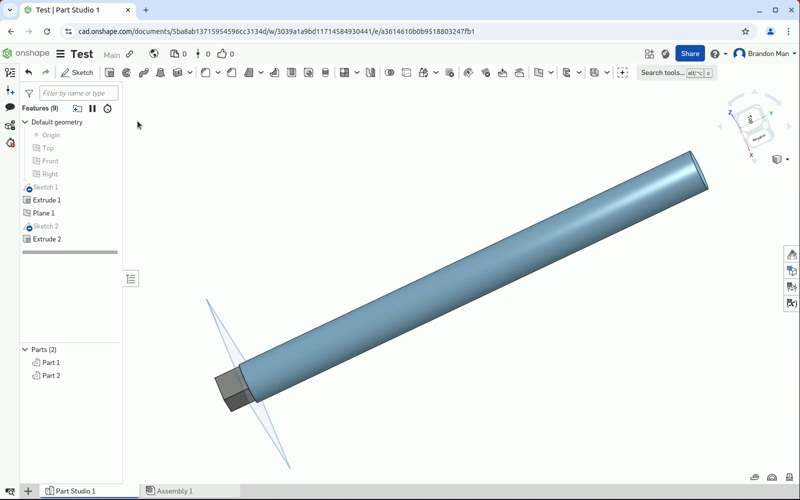
key(up, 2)
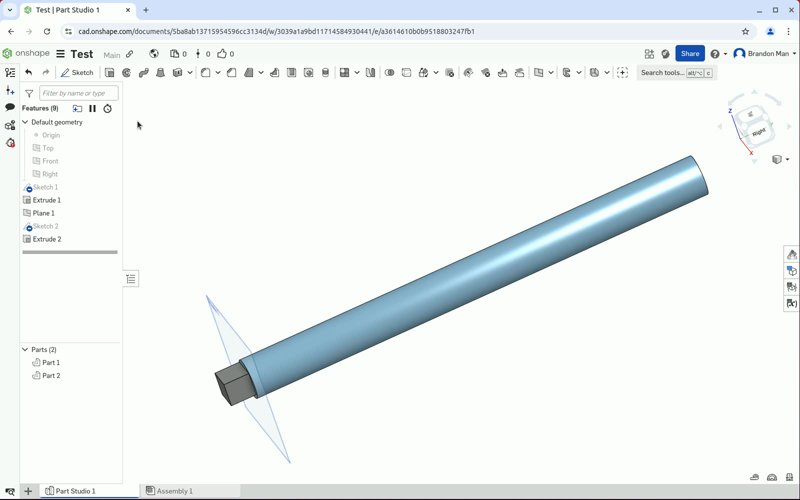
key(right, 2)
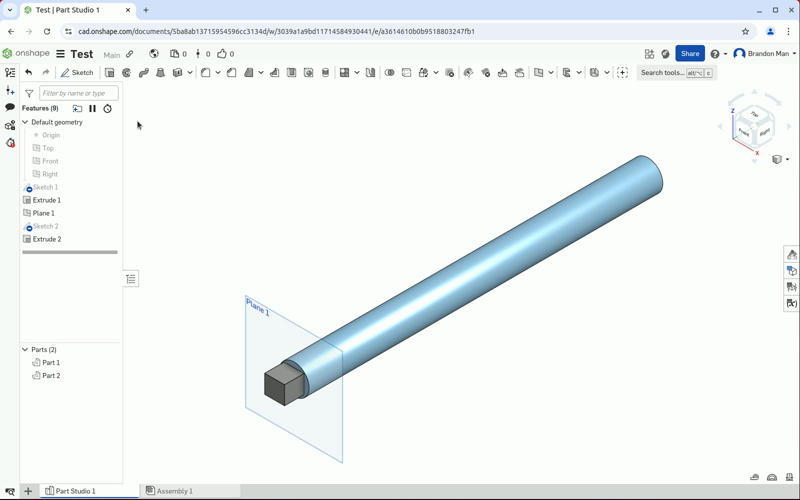
mouse_move(73, 189)
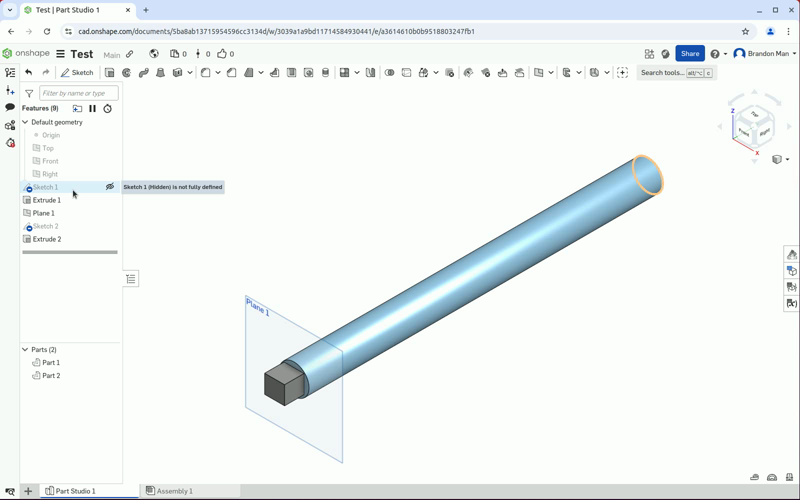
click(73, 189)